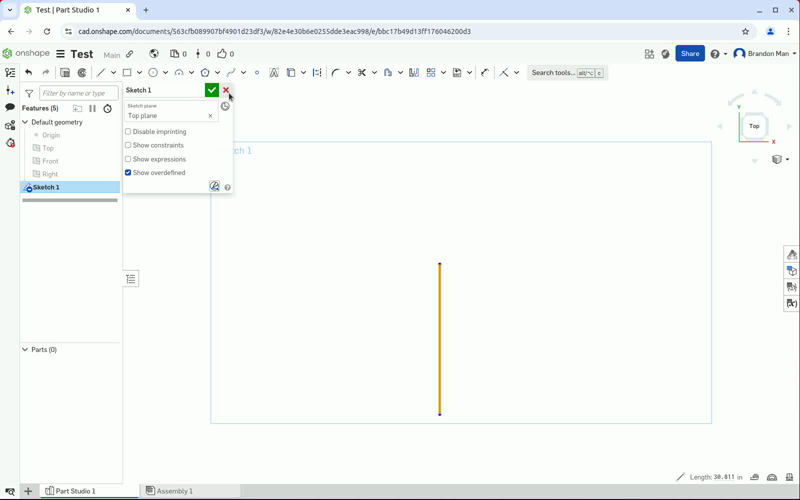
key(shift+h)
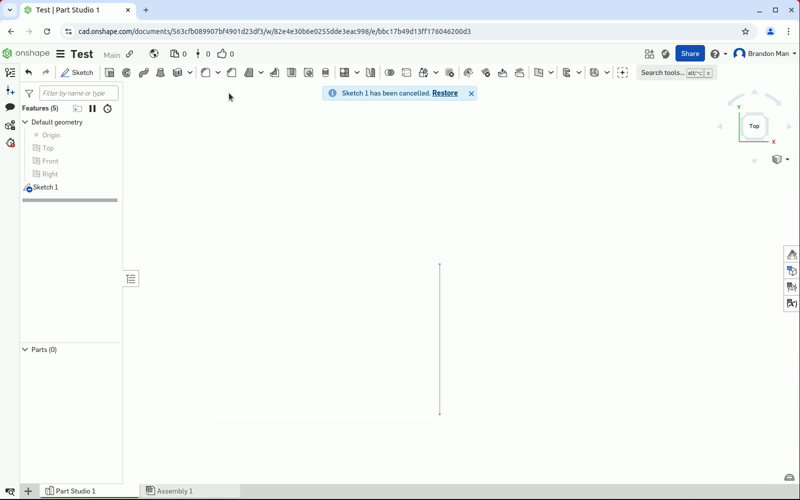
key(shift+s)
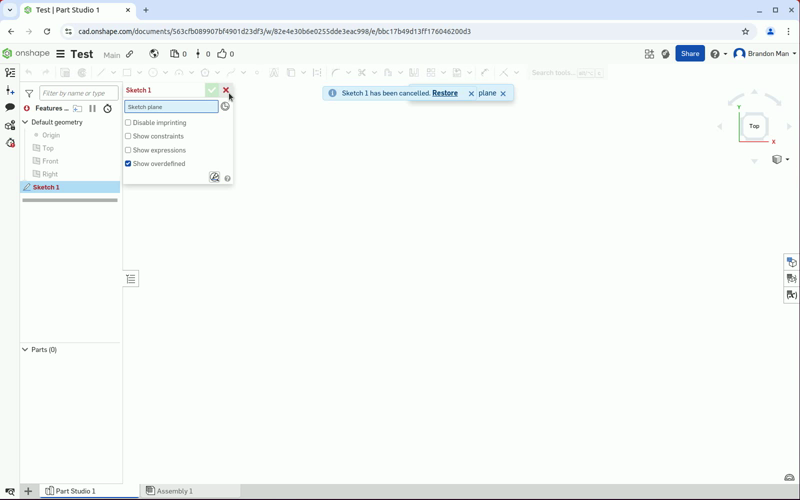
mouse_move(73, 150)
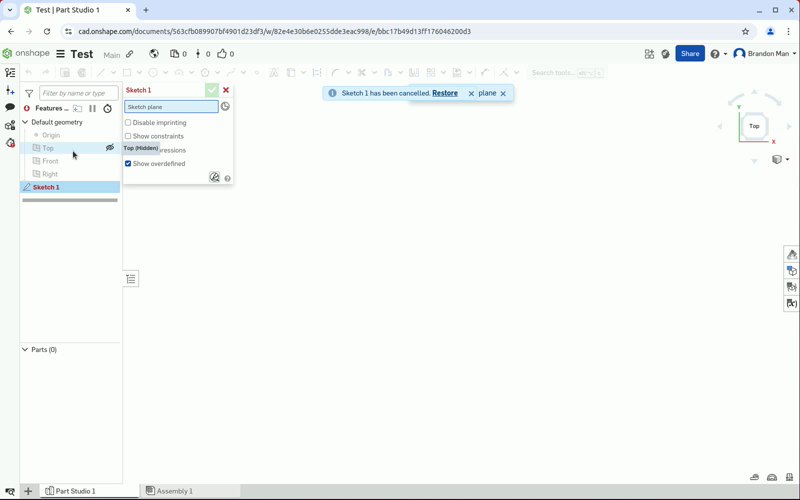
click(73, 150)
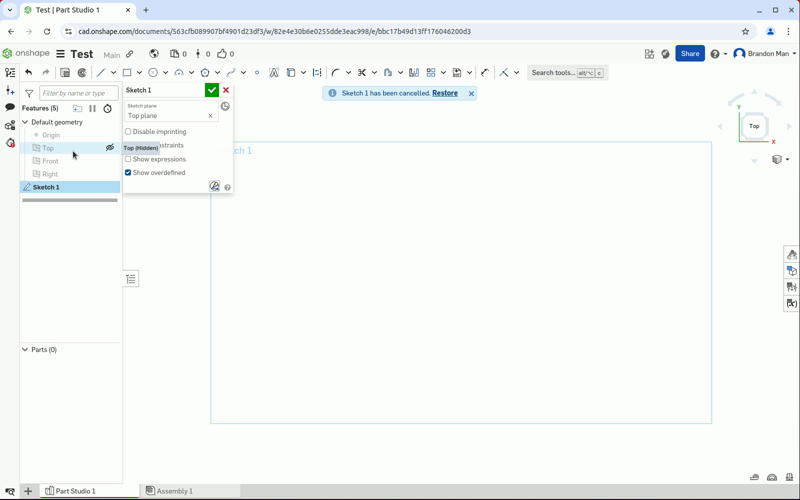
mouse_move(73, 352)
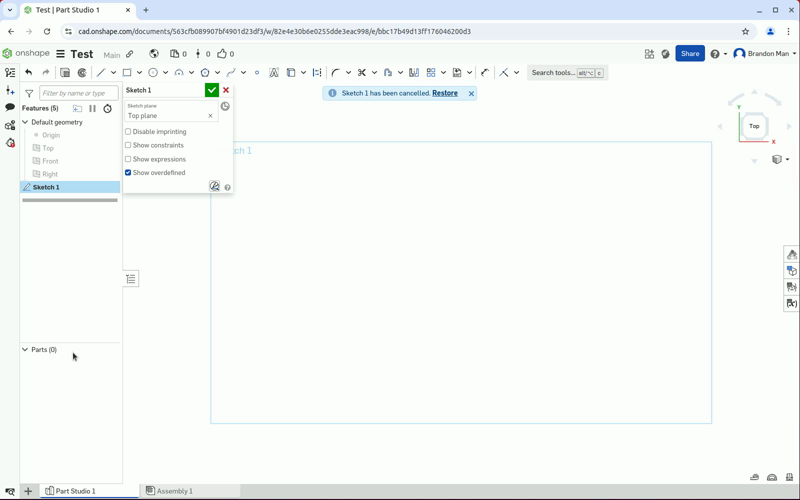
key(y)
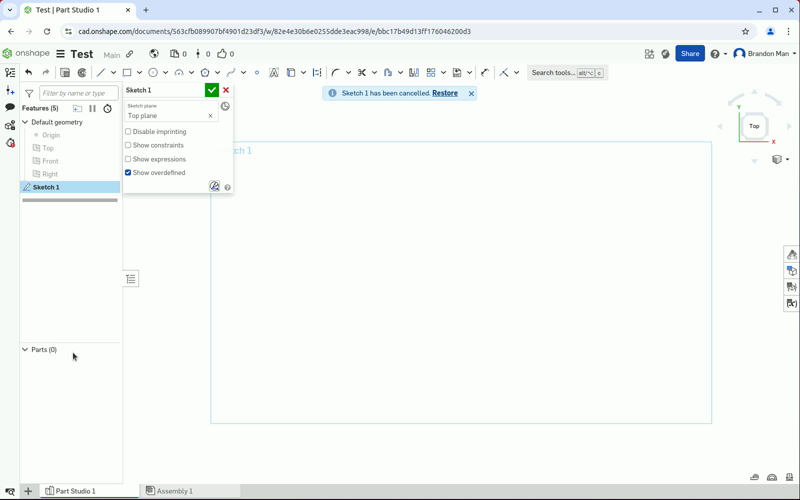
key(l)
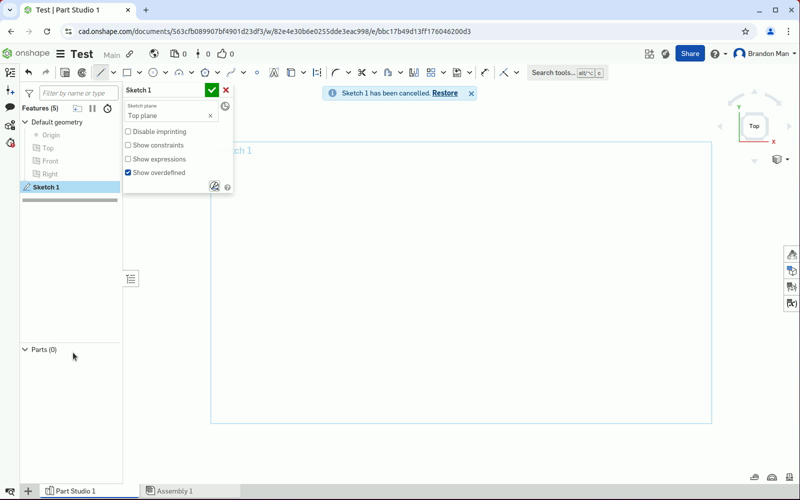
key_down(shift)
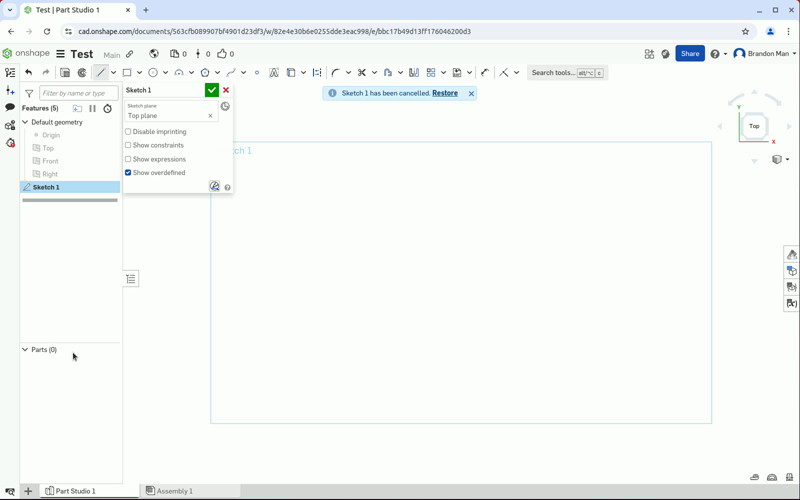
mouse_move(466, 282)
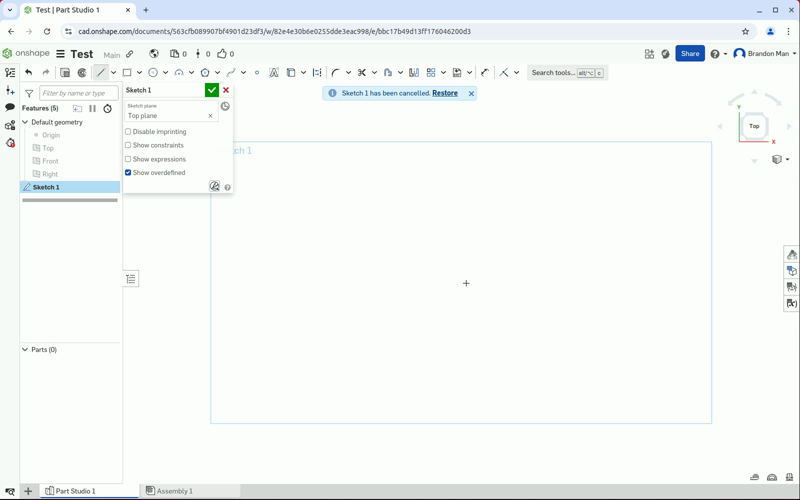
click(466, 282)
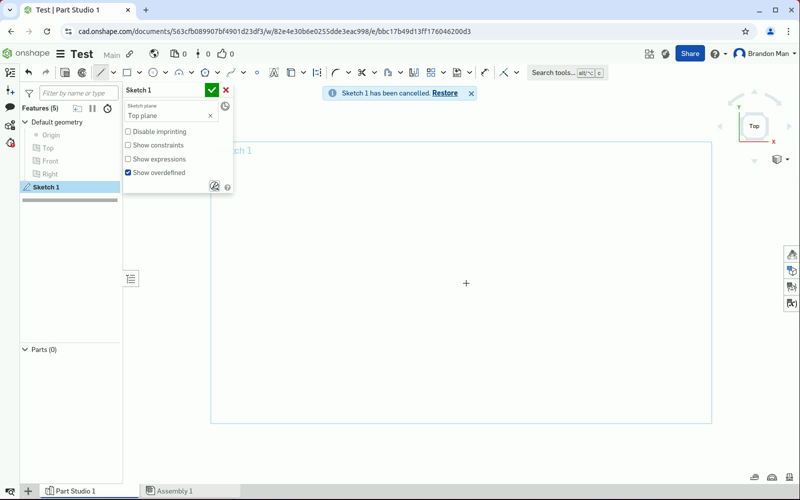
key_up(shift)
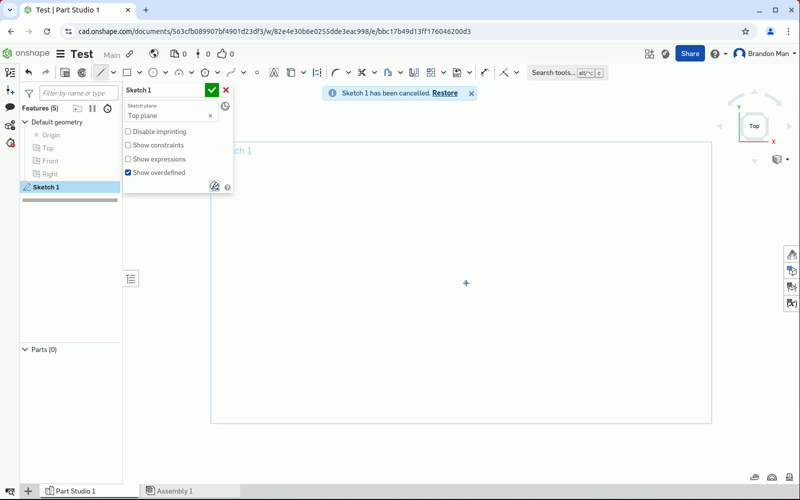
key_down(shift)
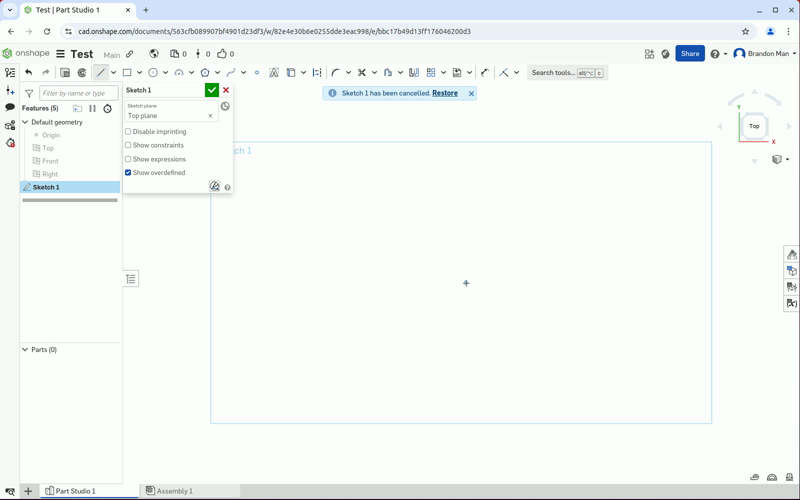
mouse_move(573, 282)
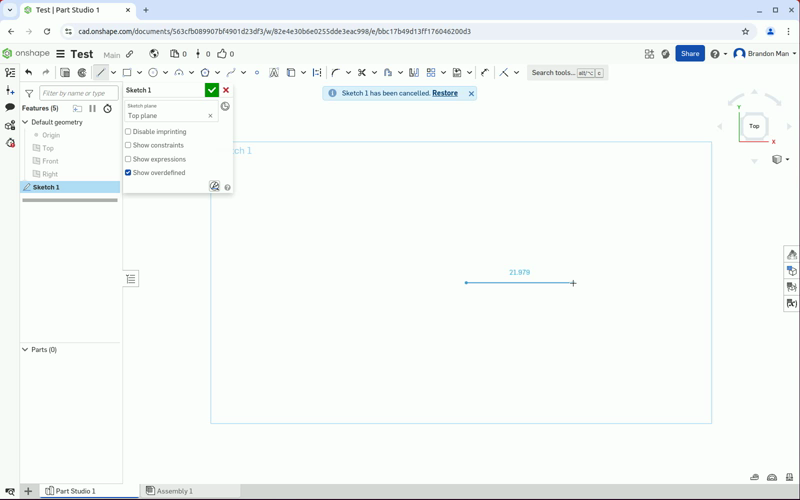
click(573, 282)
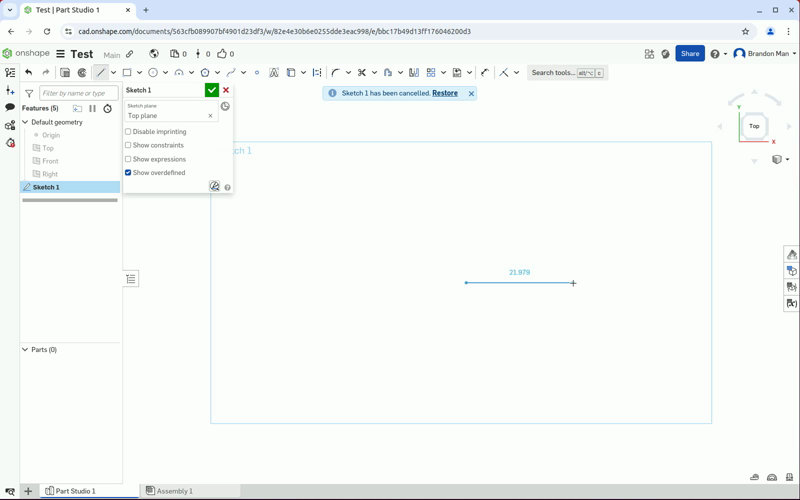
key_up(shift)
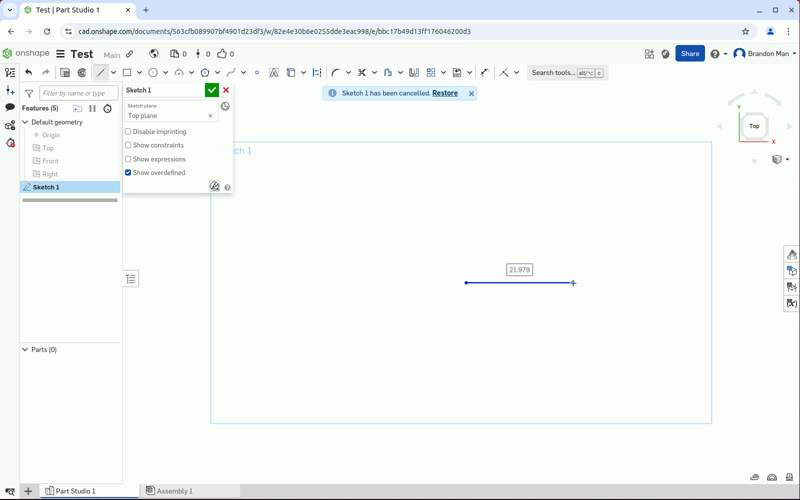
key_down(shift)
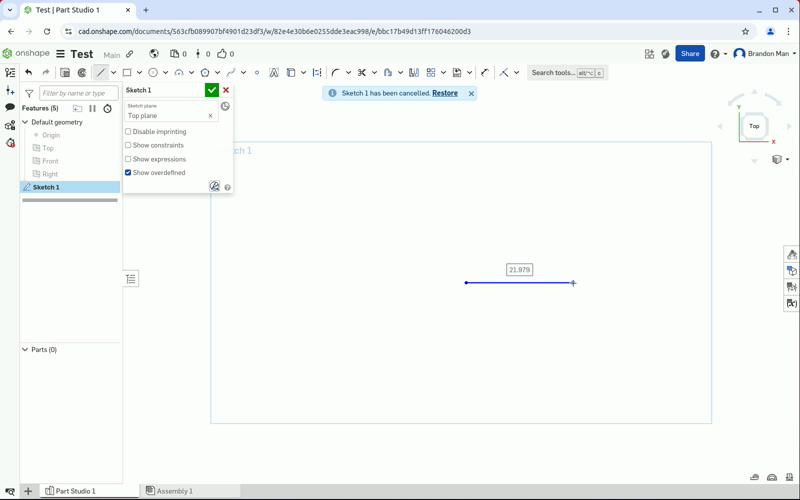
mouse_move(589, 282)
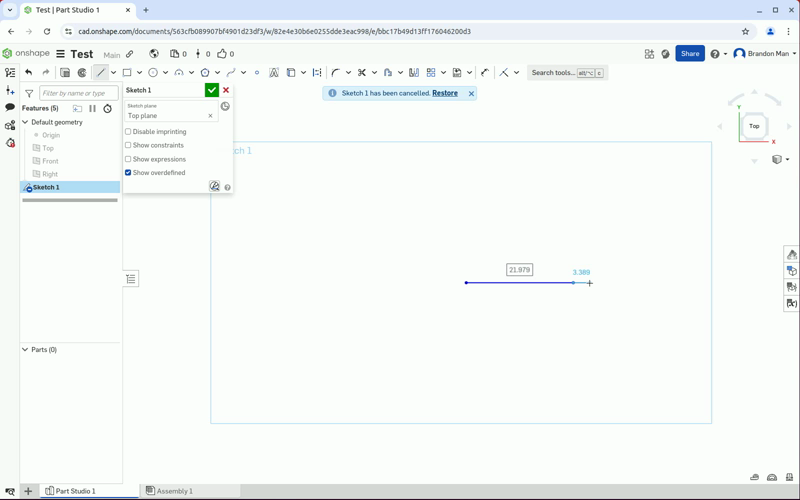
mouse_move(573, 228)
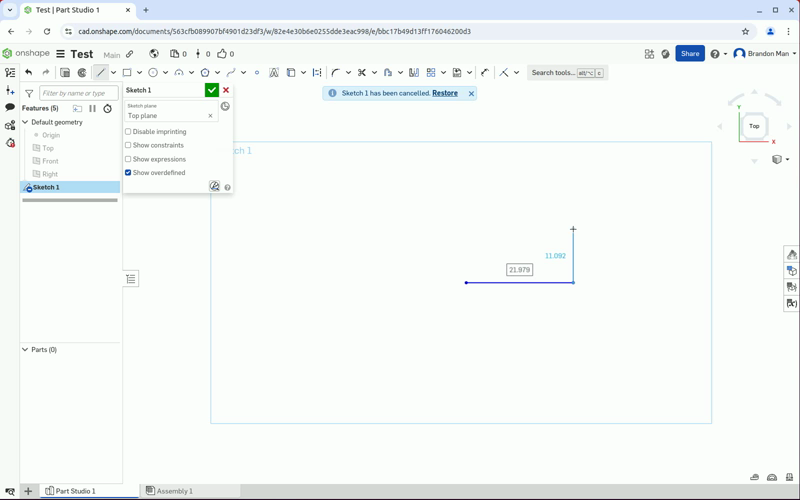
click(573, 228)
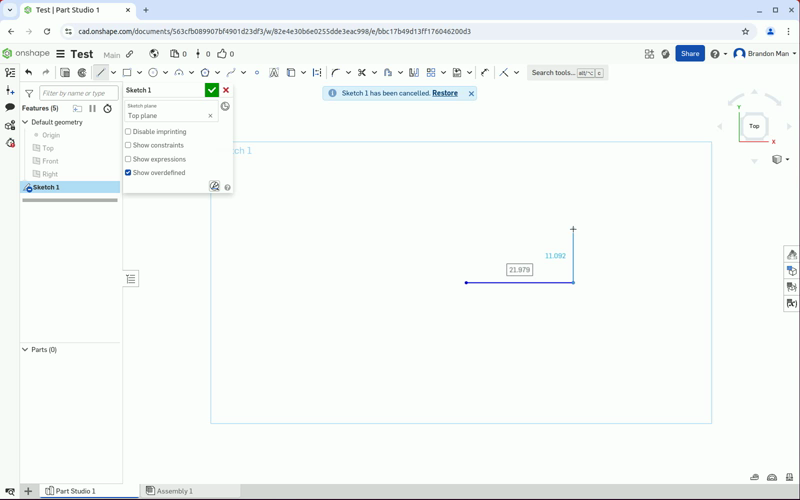
key_up(shift)
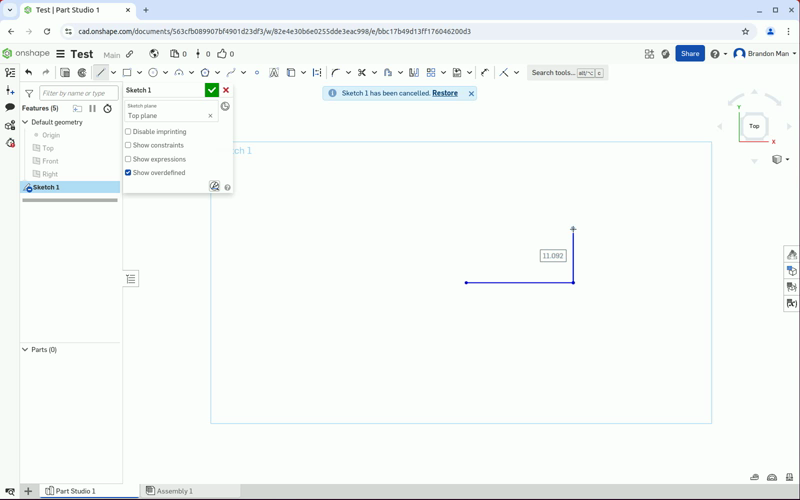
key_down(shift)
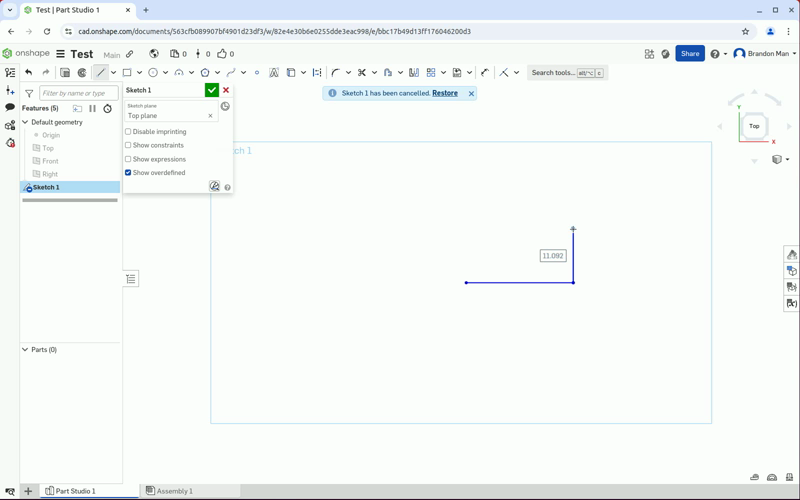
mouse_move(466, 228)
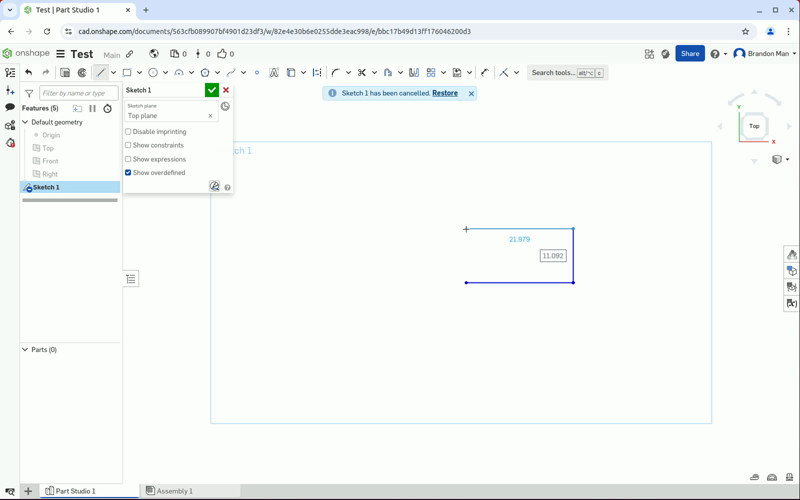
click(466, 228)
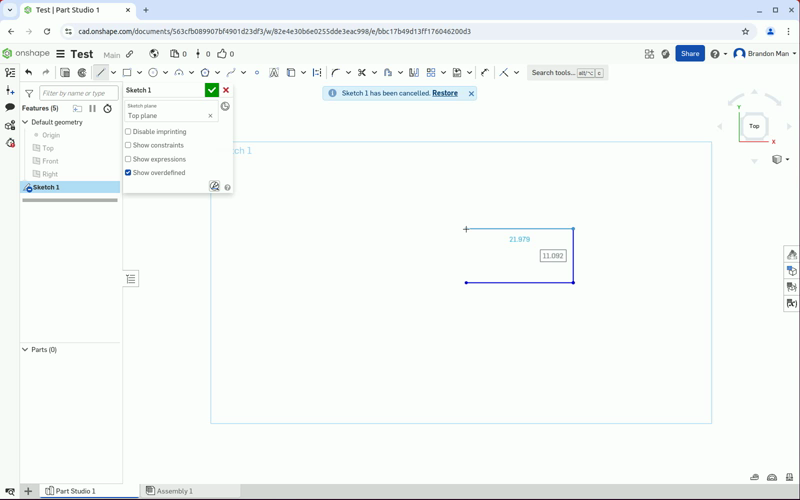
key_up(shift)
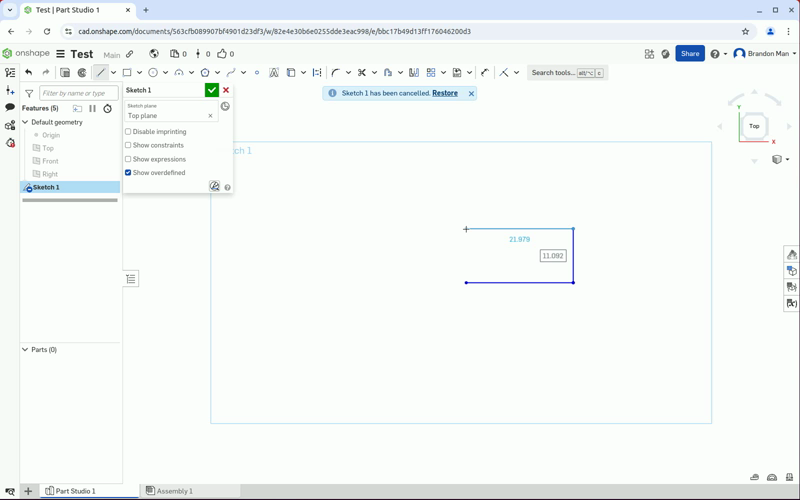
mouse_move(496, 228)
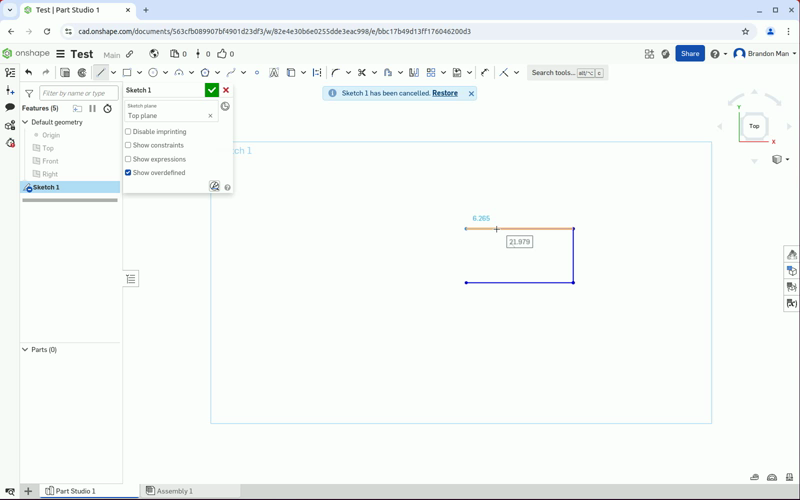
key_down(shift)
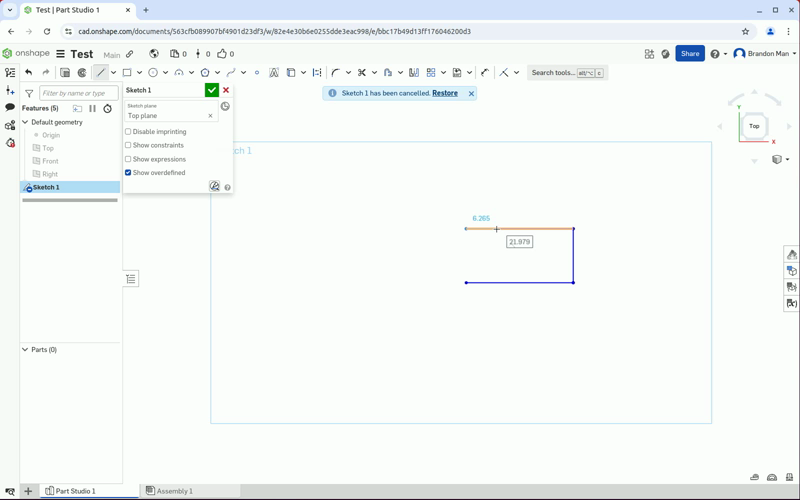
mouse_move(466, 282)
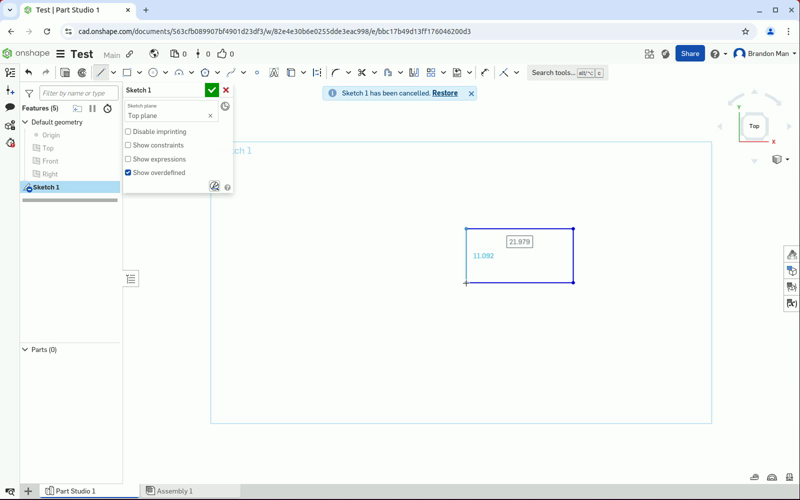
key_up(shift)
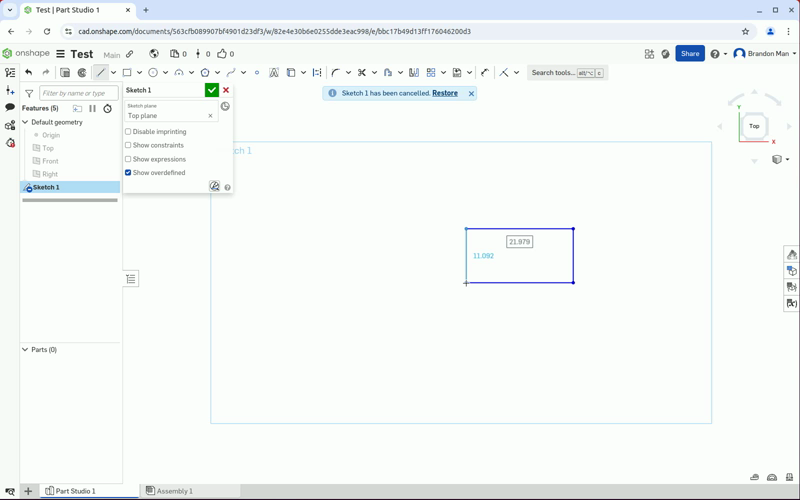
click(466, 282)
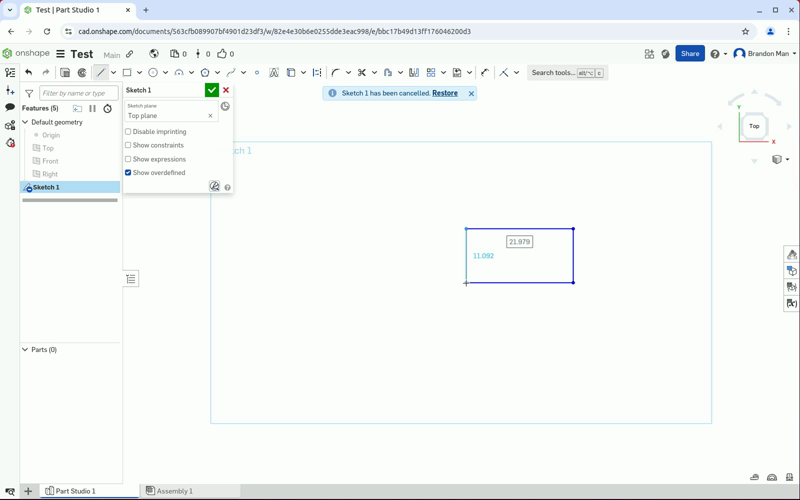
key(esc)
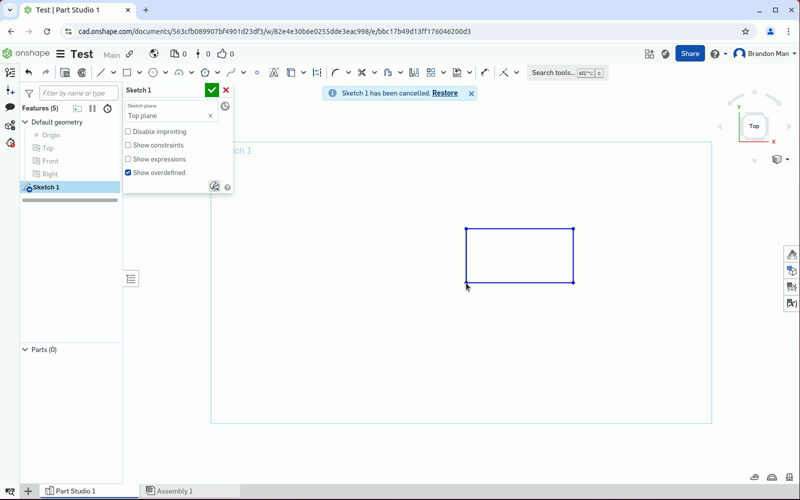
mouse_move(551, 255)
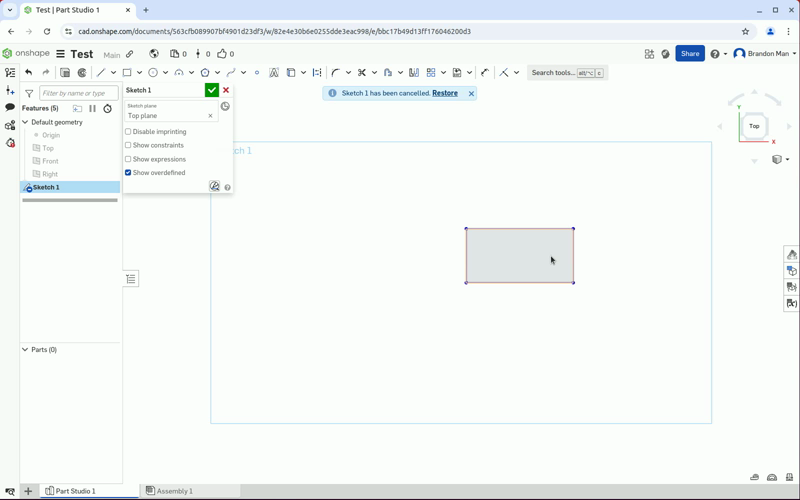
click(551, 255)
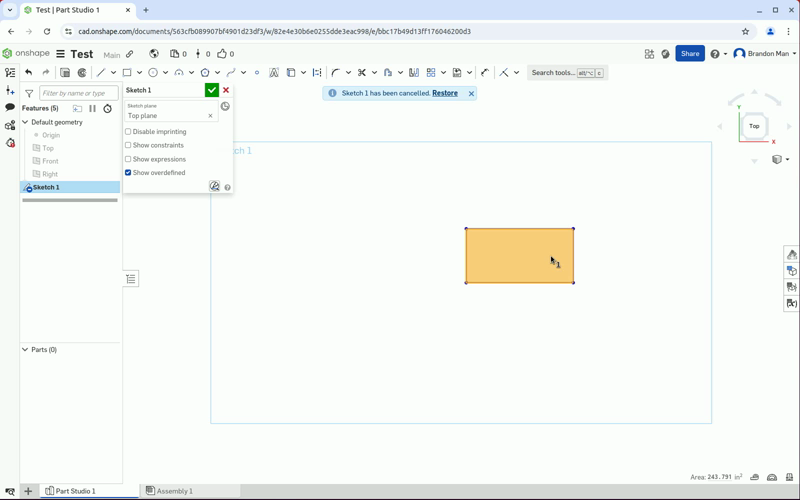
mouse_move(73, 352)
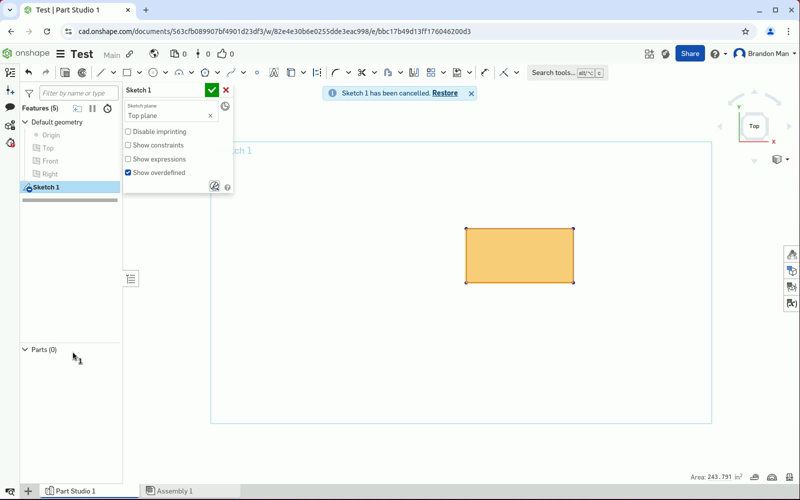
key(shift+y)
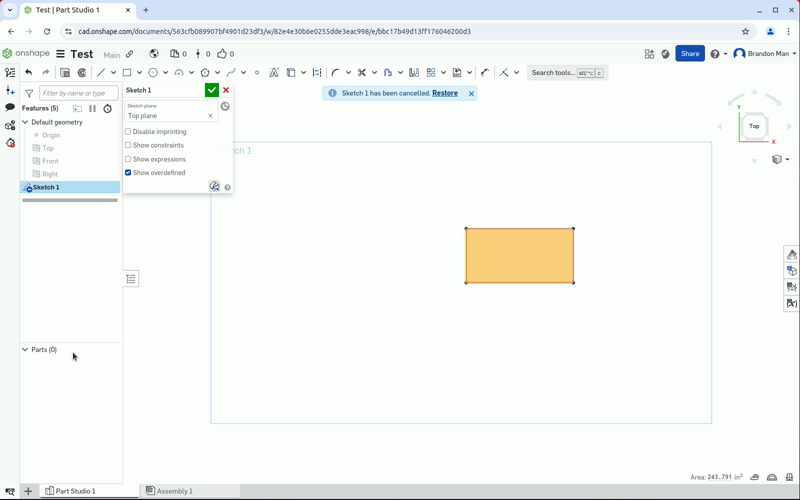
key(shift+e)
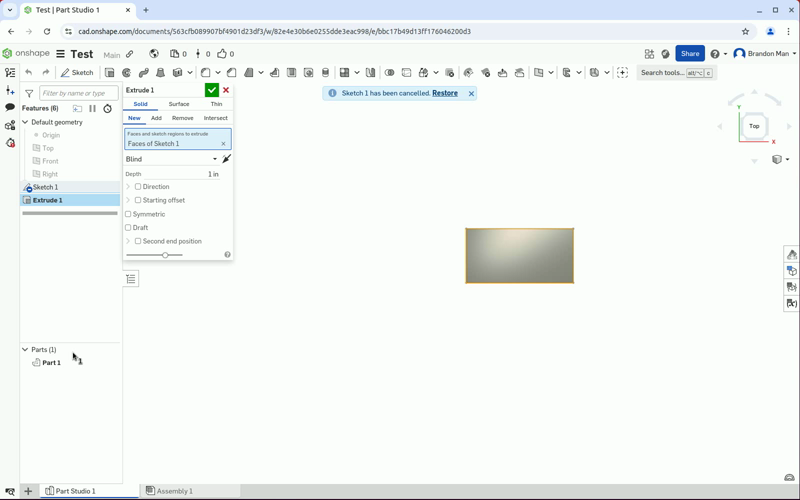
mouse_move(143, 106)
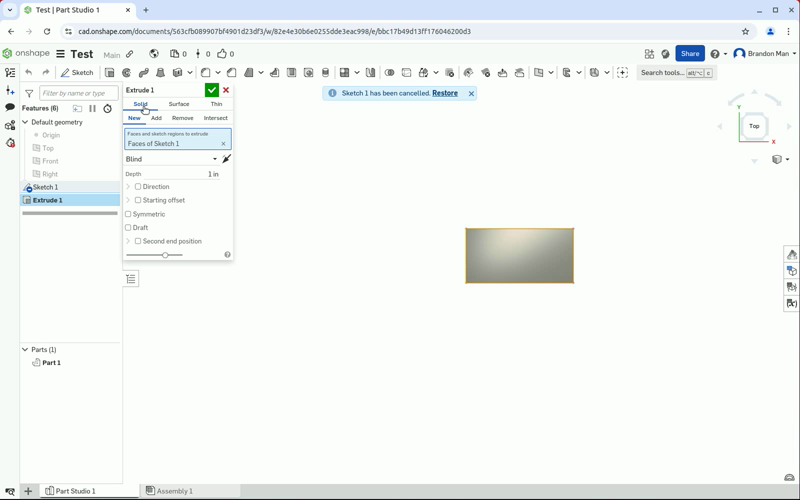
click(143, 106)
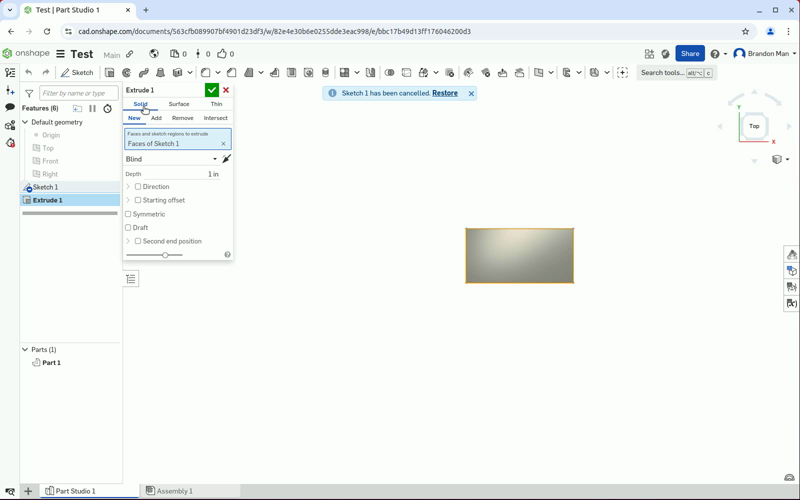
mouse_move(137, 120)
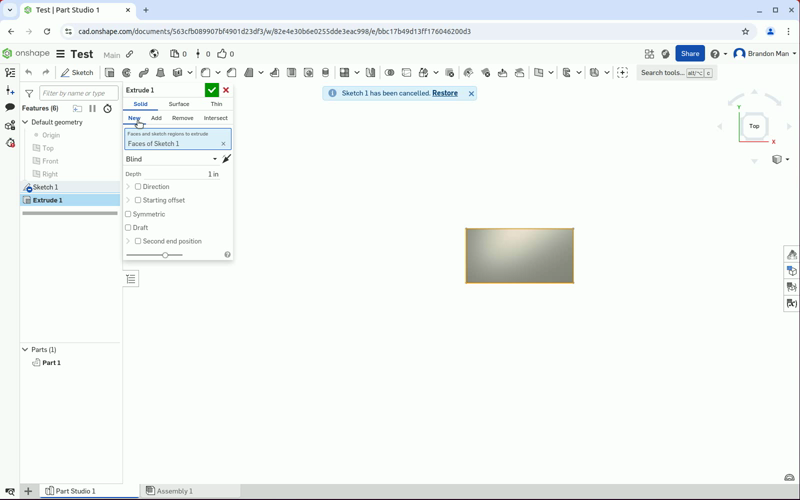
click(137, 120)
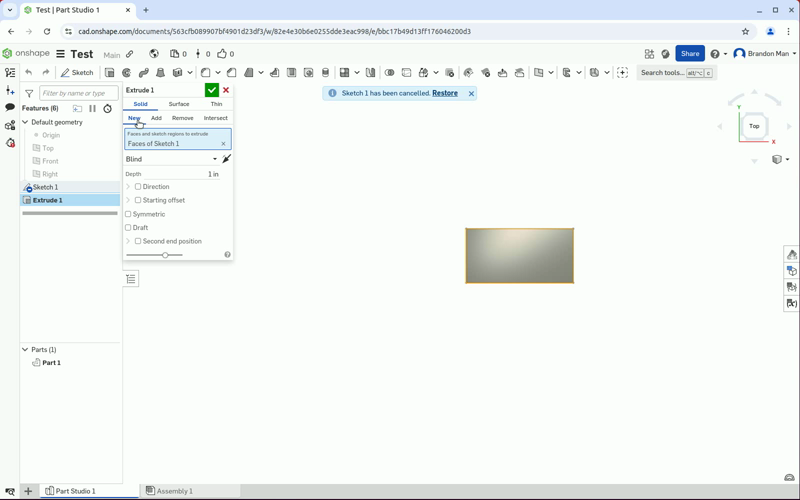
key(tab, 4)
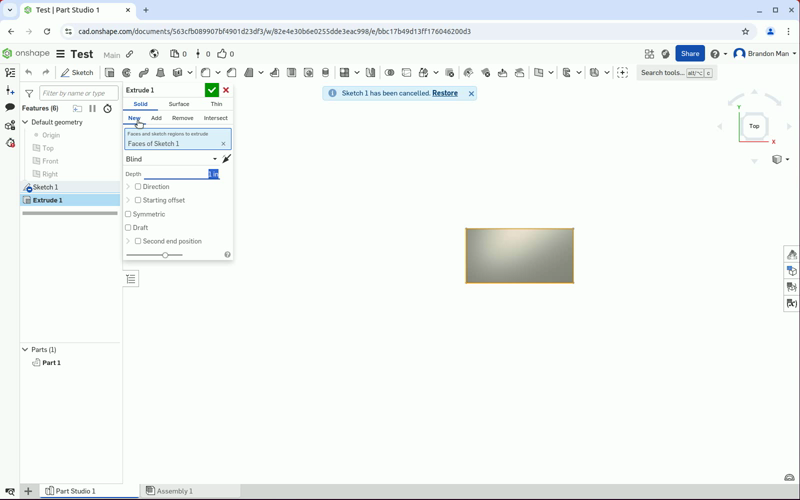
text(0.241)
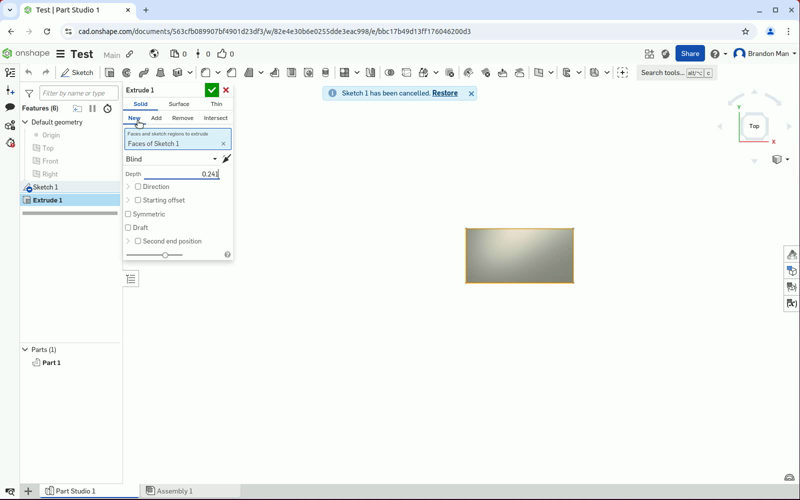
key(enter)
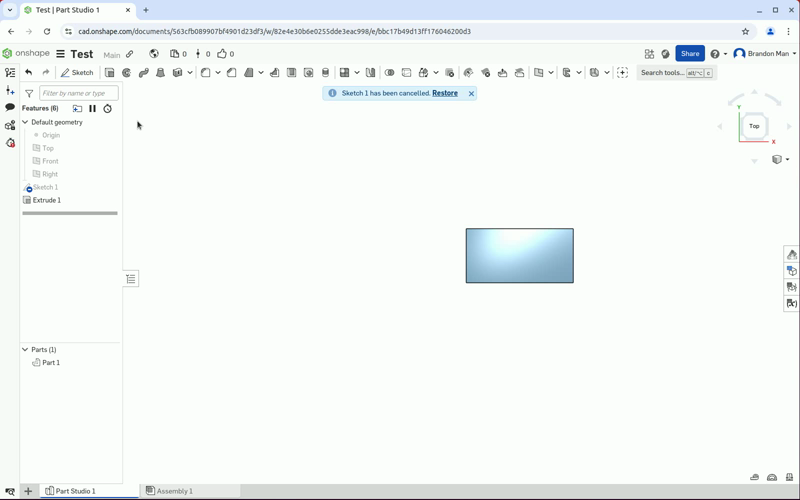
key(shift+h)
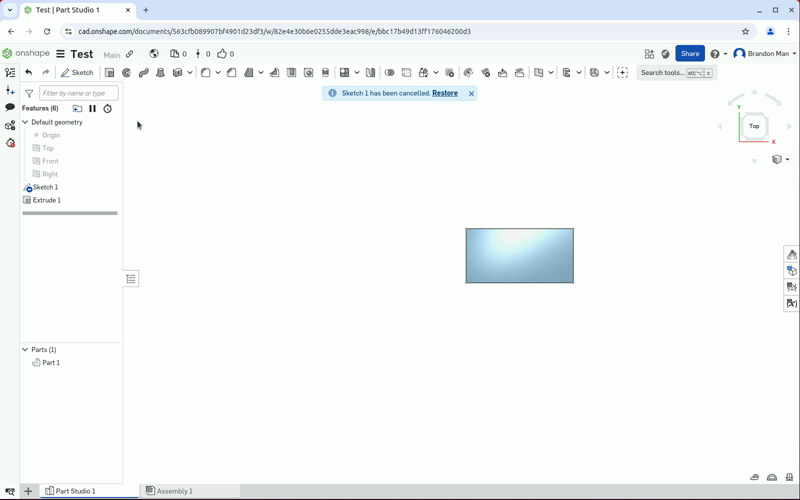
key(shift+h)
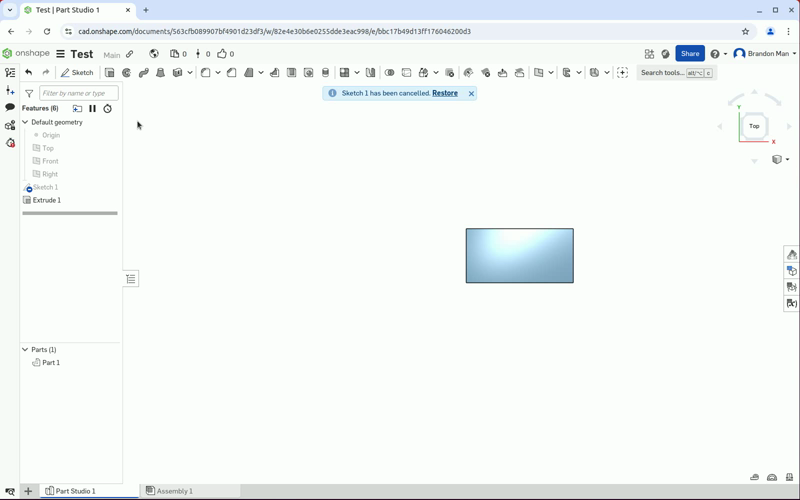
mouse_move(73, 189)
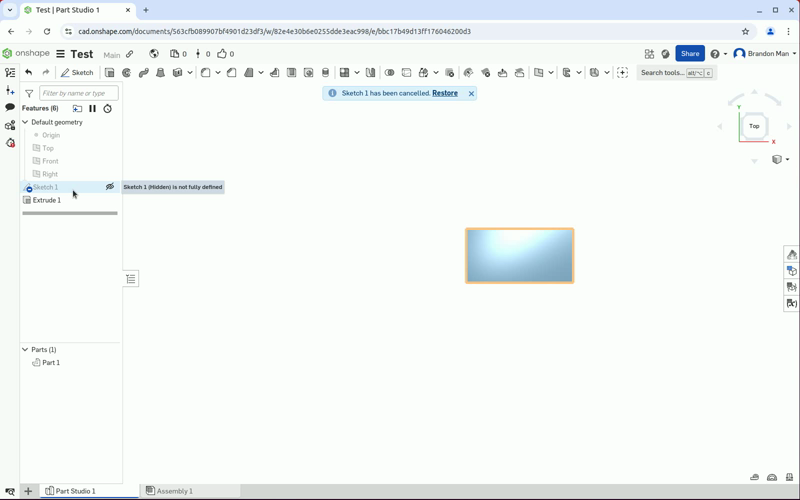
click(73, 189)
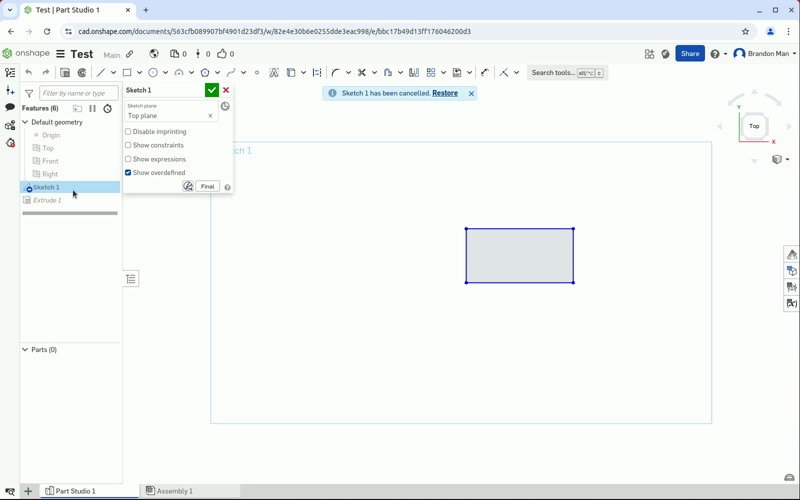
mouse_move(229, 92)
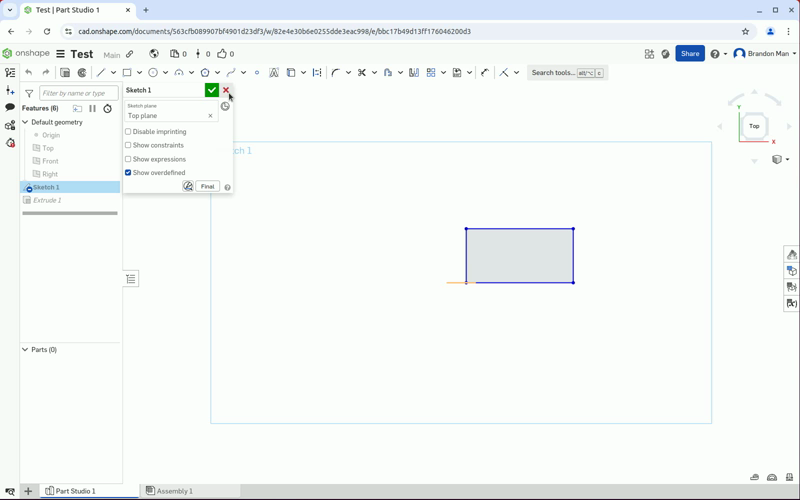
click(229, 92)
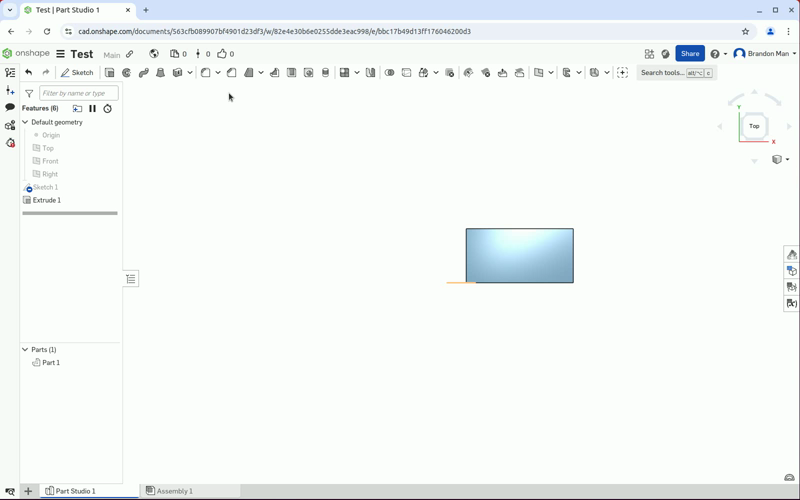
mouse_move(541, 75)
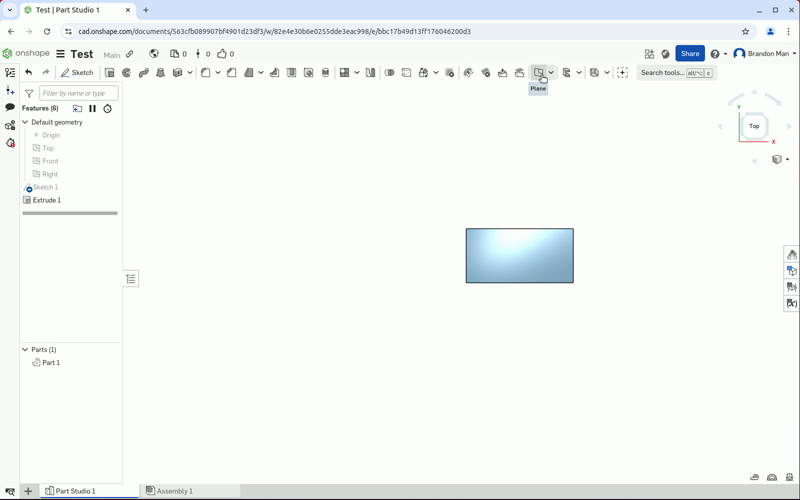
click(541, 75)
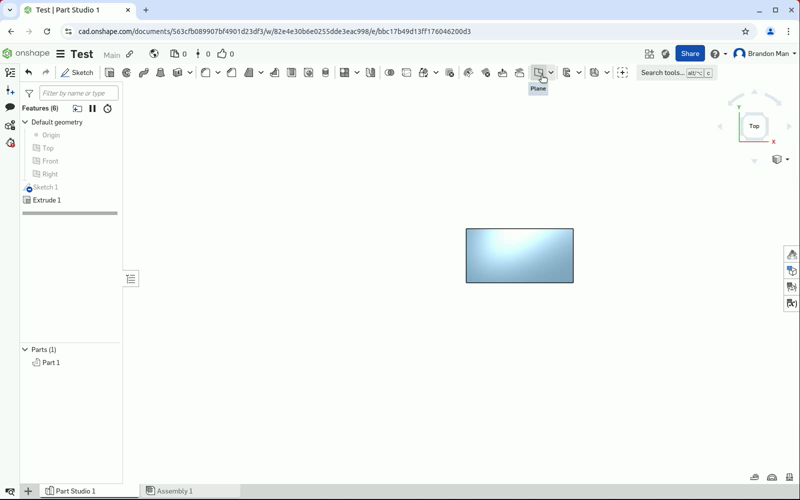
mouse_move(73, 150)
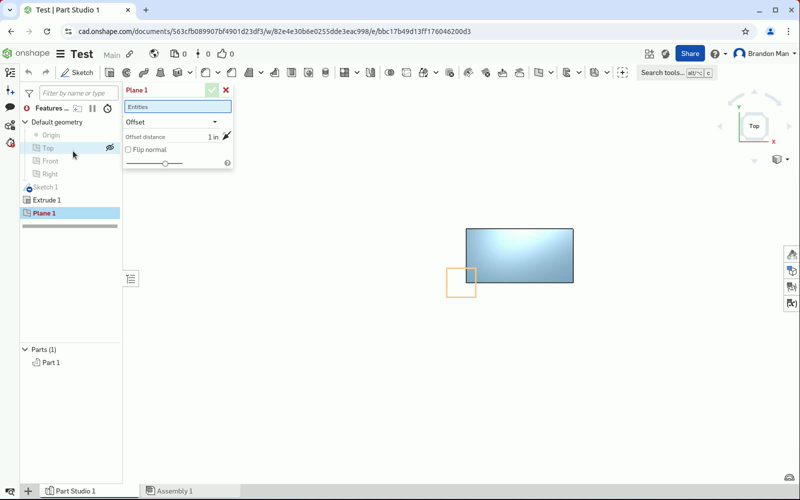
click(73, 150)
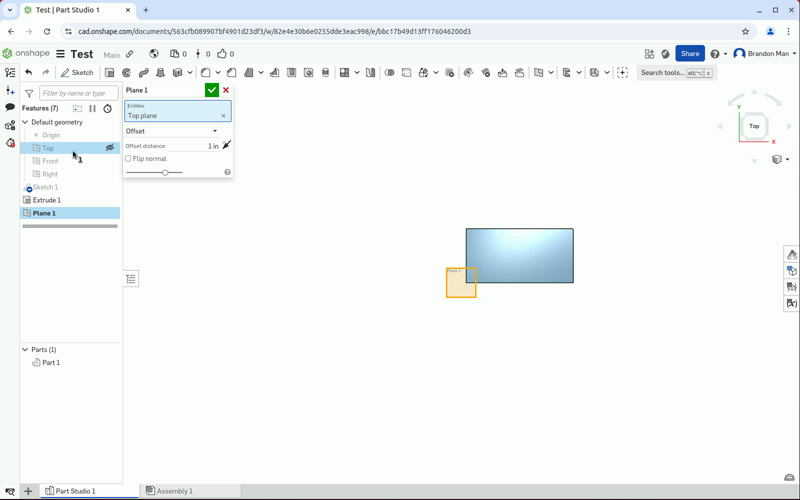
key(tab, 2)
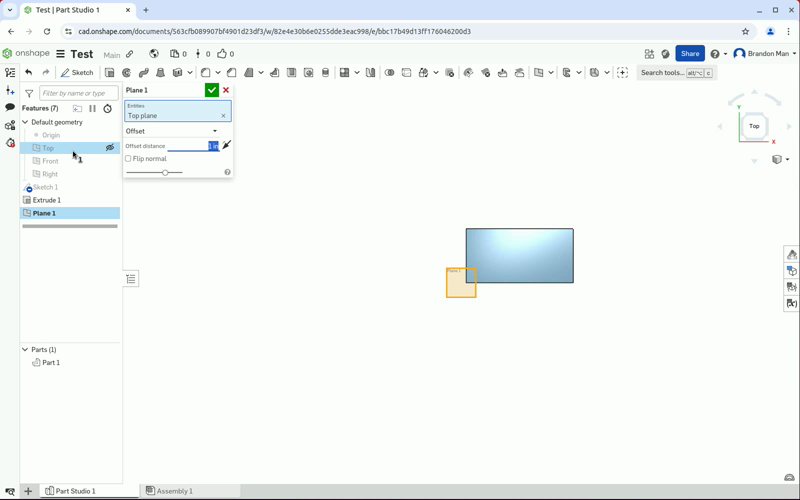
text(0.246)
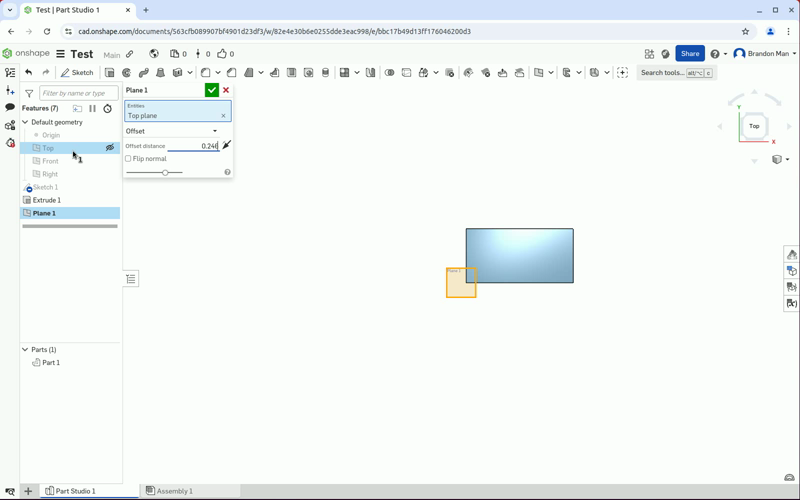
key(enter, 2)
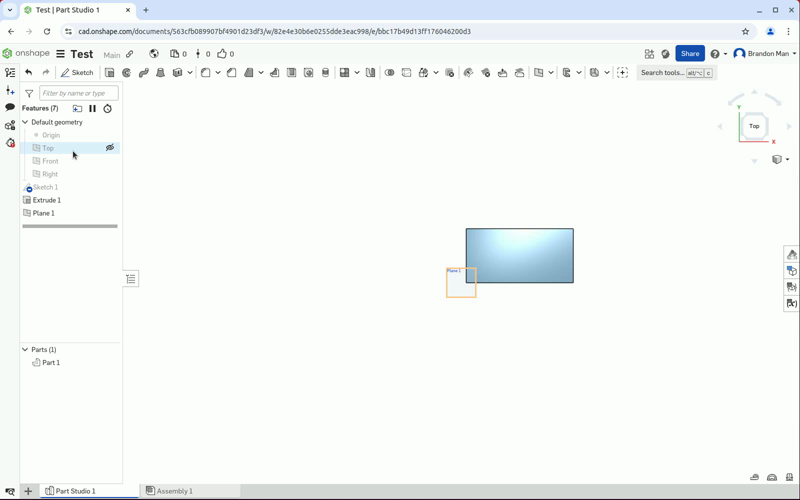
key(shift+s)
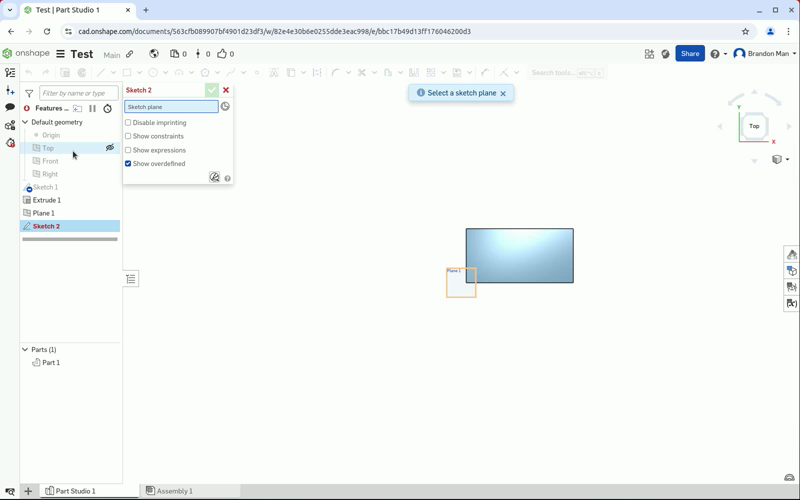
mouse_move(73, 215)
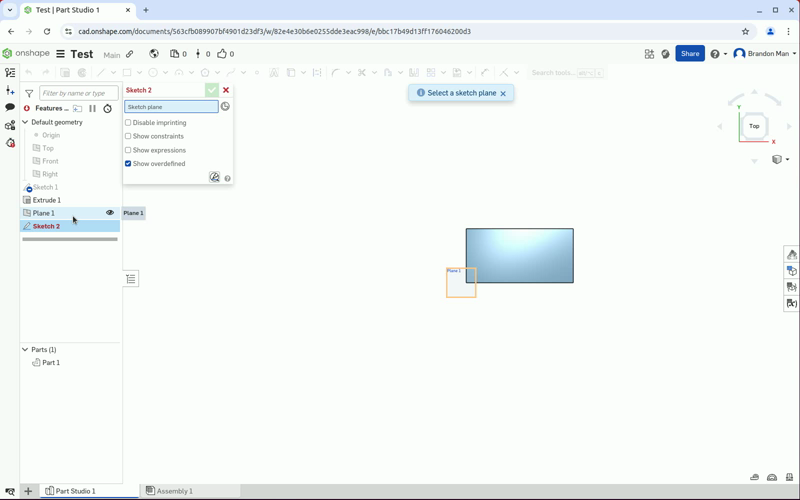
click(73, 215)
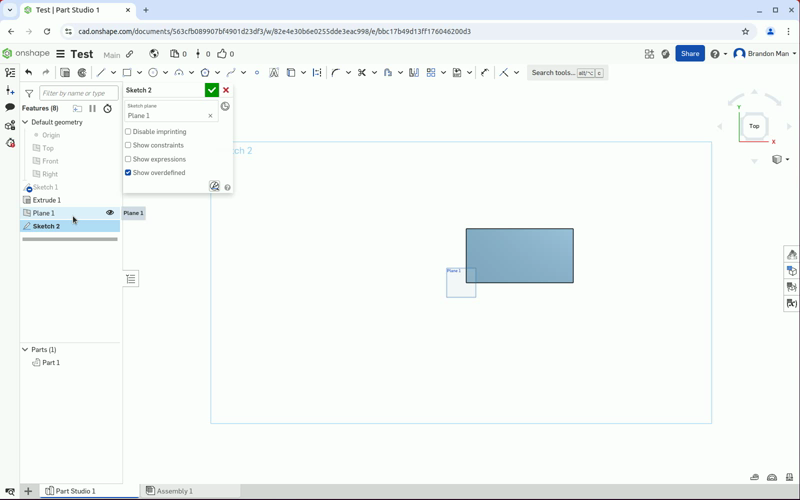
mouse_move(73, 352)
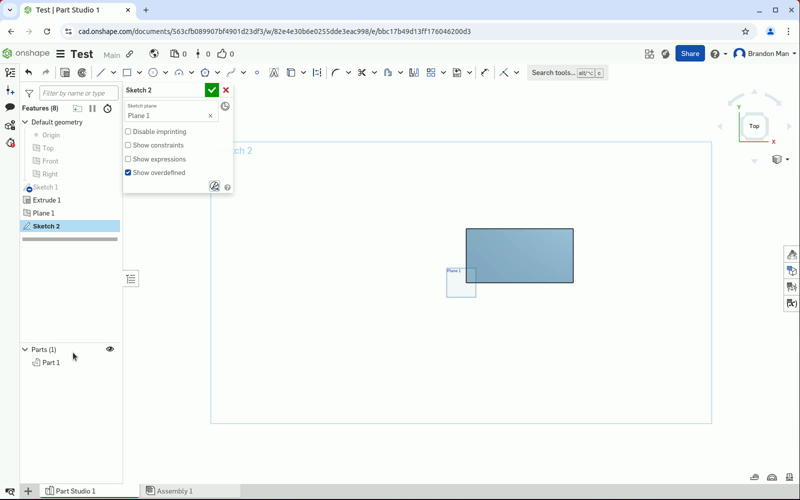
key(y)
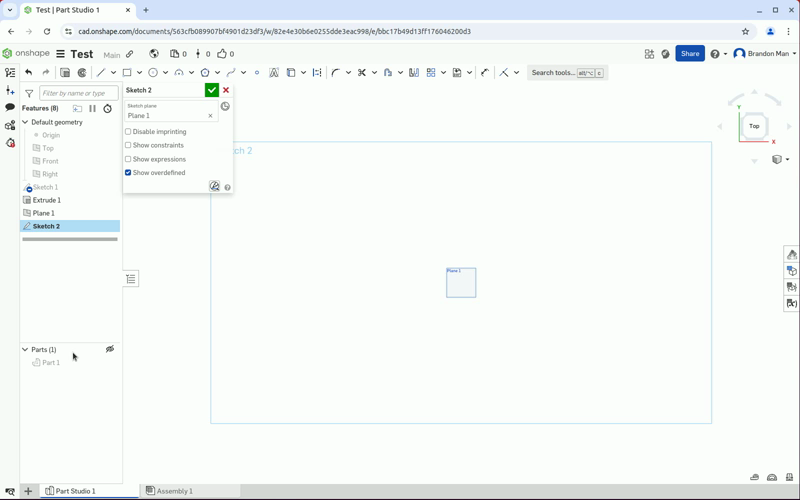
key(l)
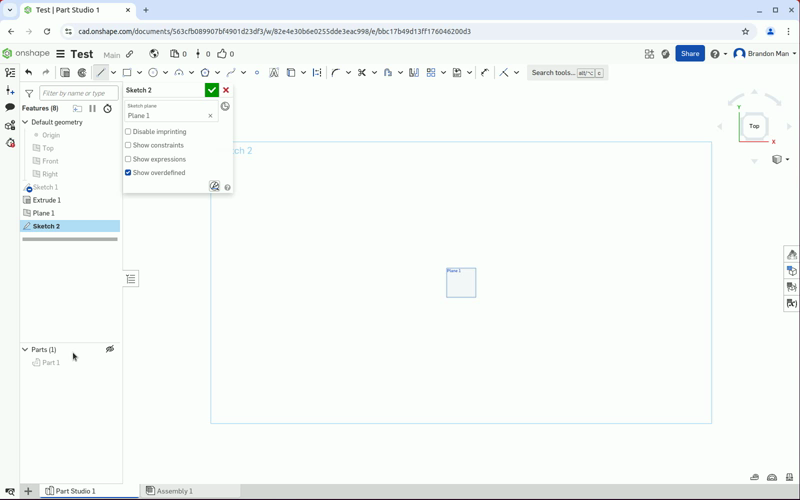
key_down(shift)
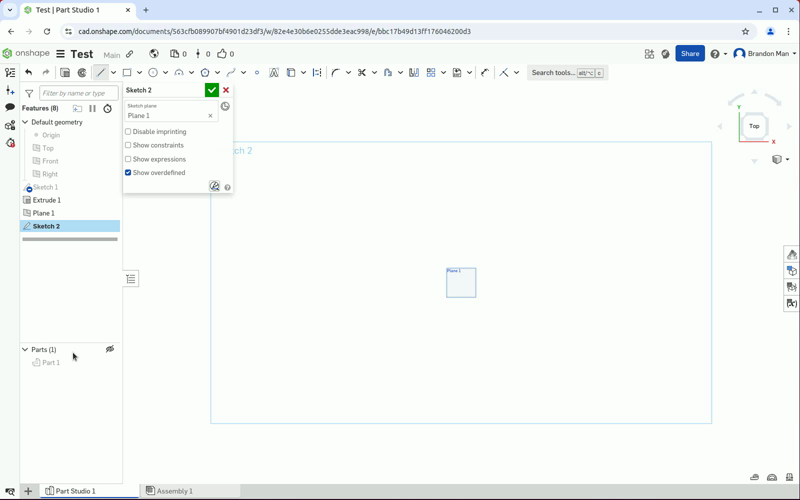
mouse_move(470, 257)
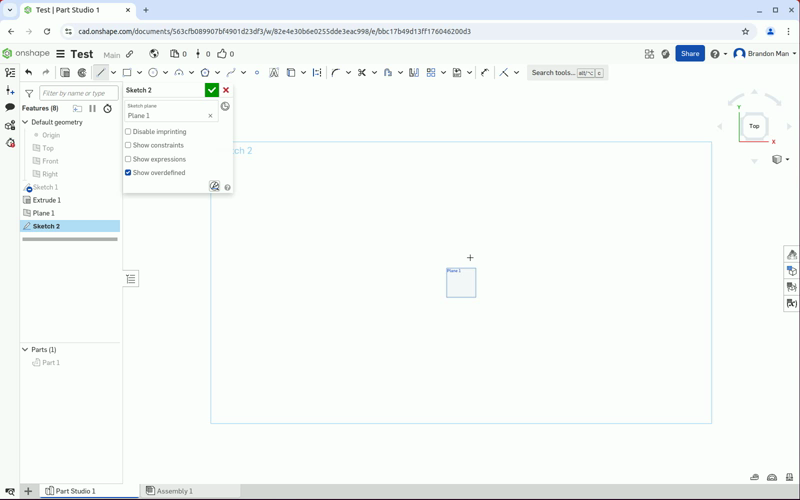
click(470, 257)
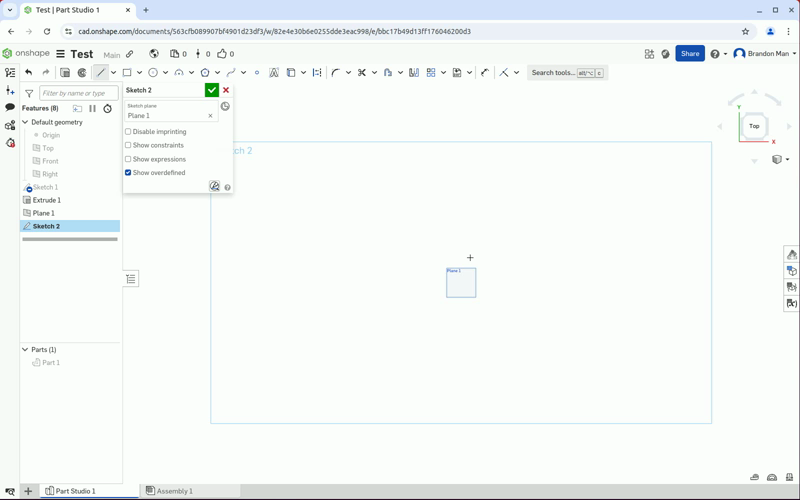
key_up(shift)
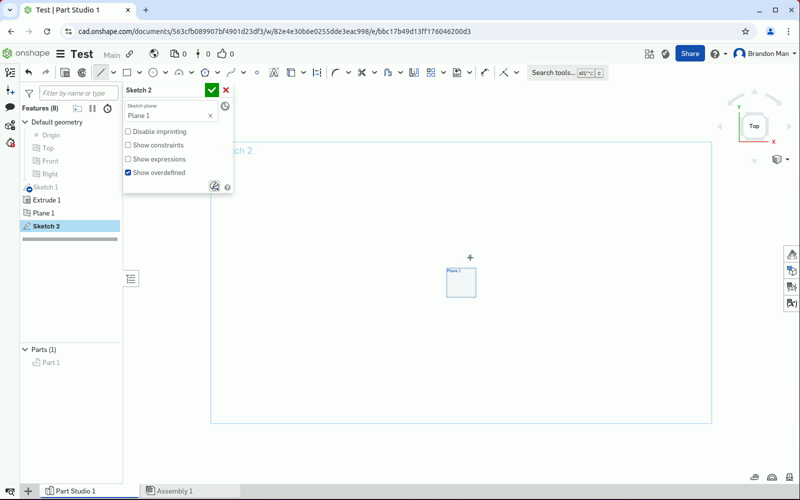
key_down(shift)
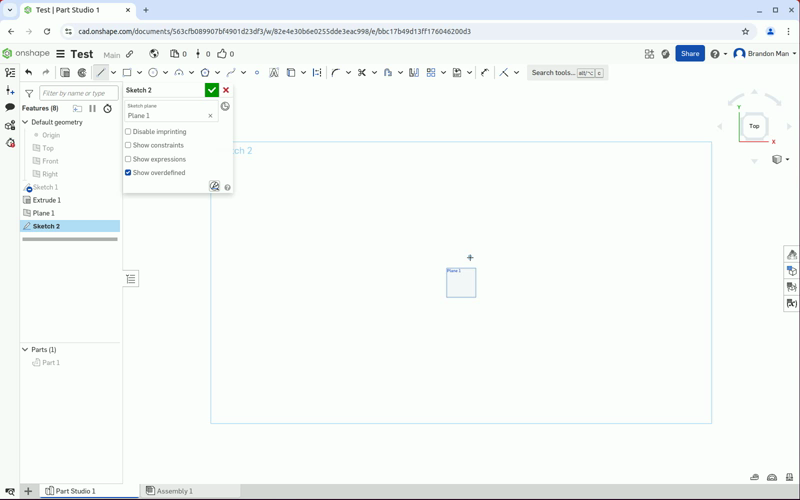
mouse_move(569, 257)
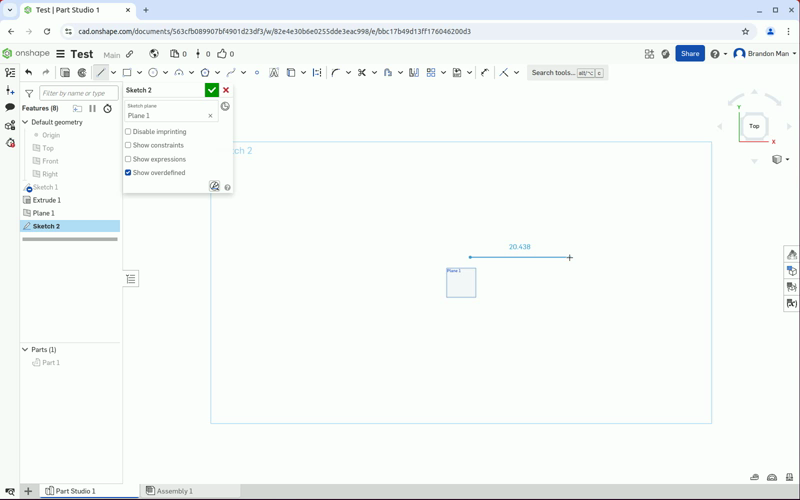
click(569, 257)
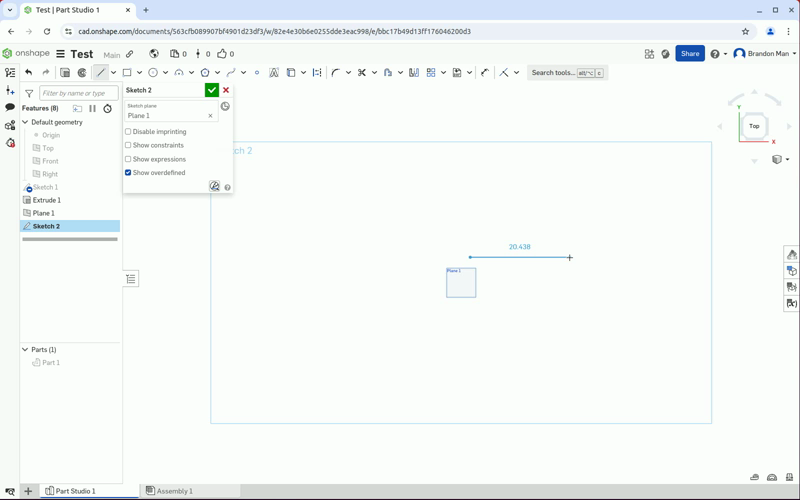
key_up(shift)
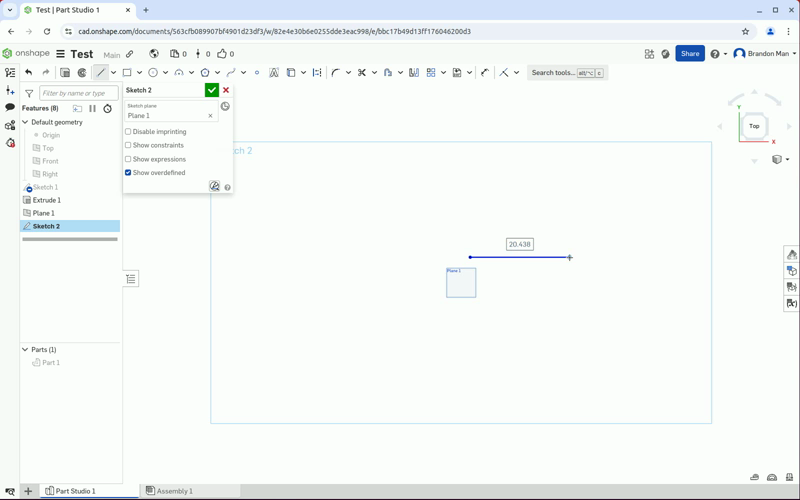
key_down(shift)
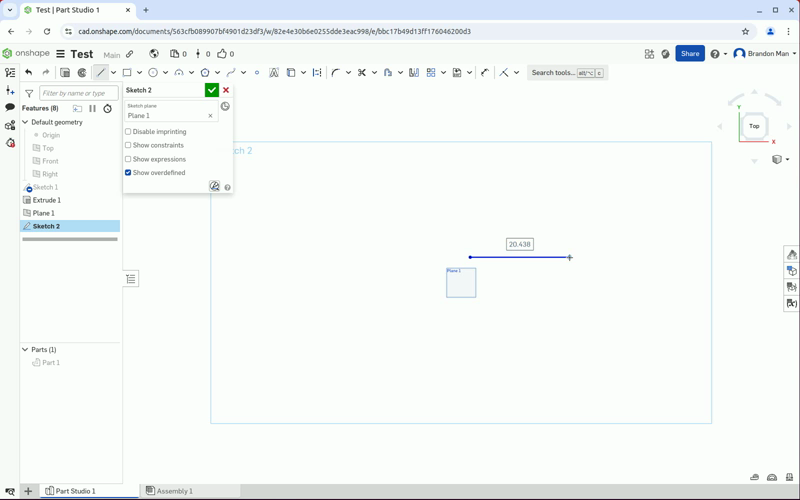
mouse_move(589, 257)
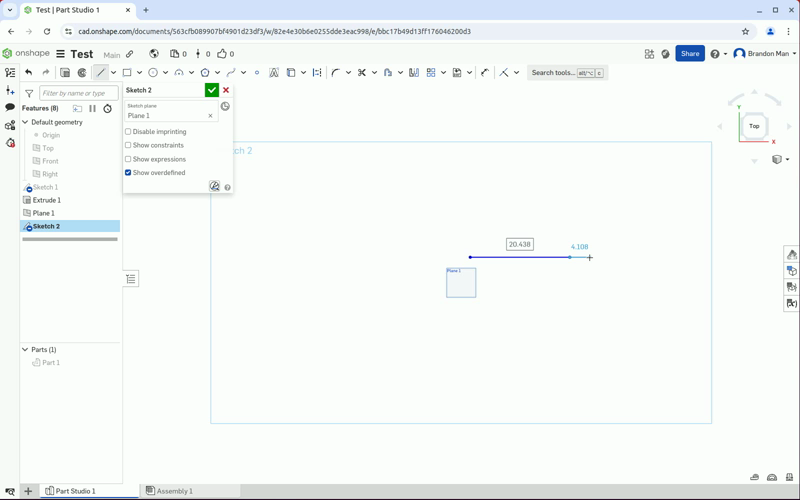
mouse_move(569, 255)
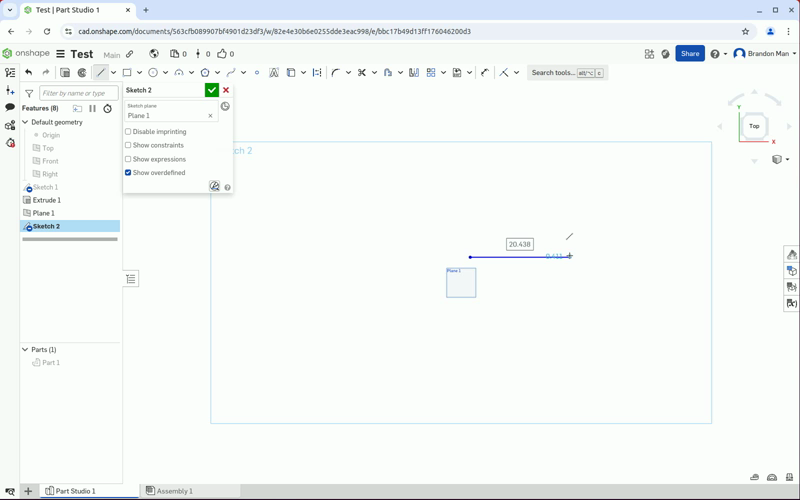
scroll(6)
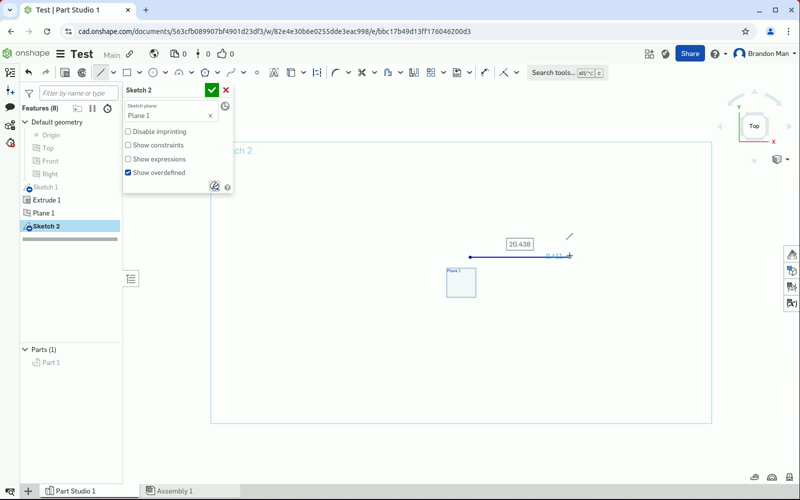
scroll(6)
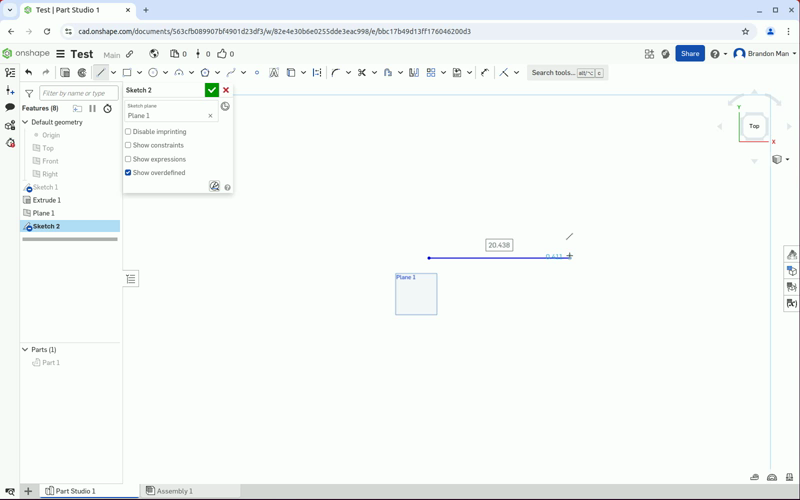
scroll(6)
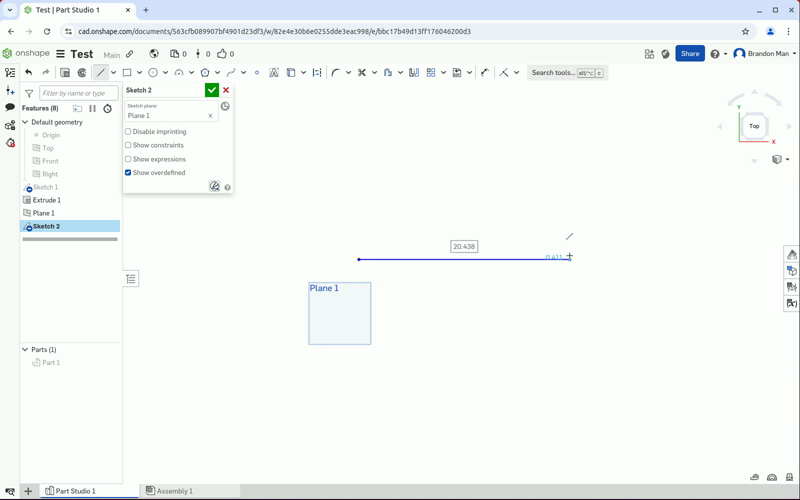
scroll(6)
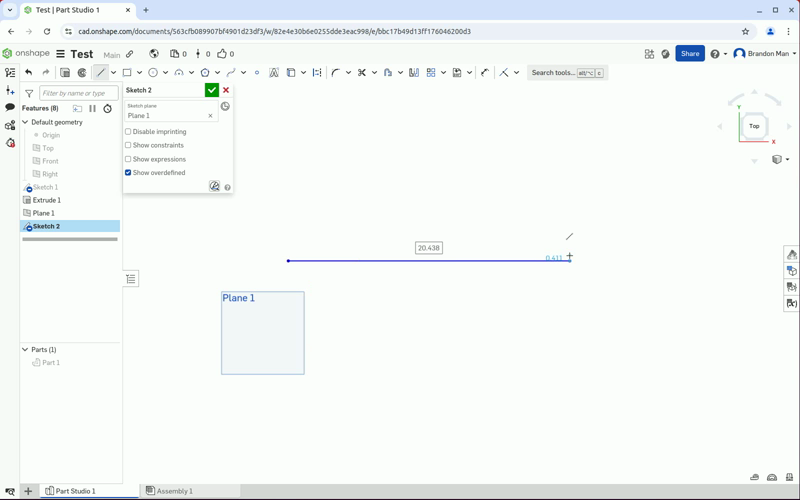
scroll(6)
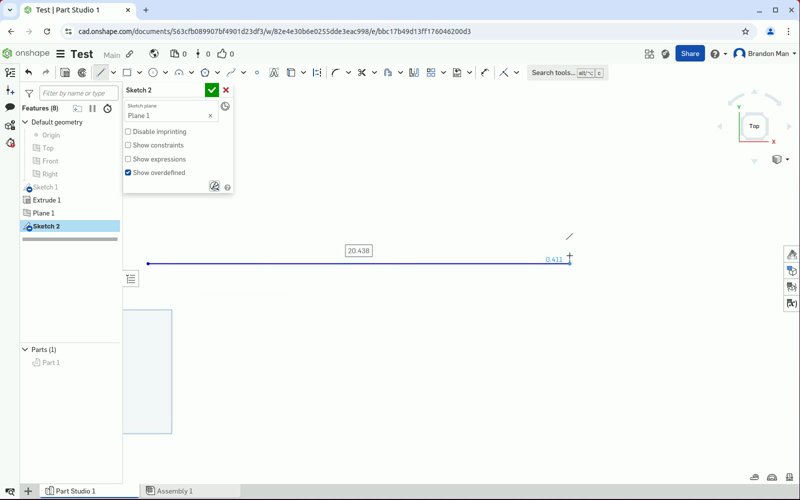
scroll(6)
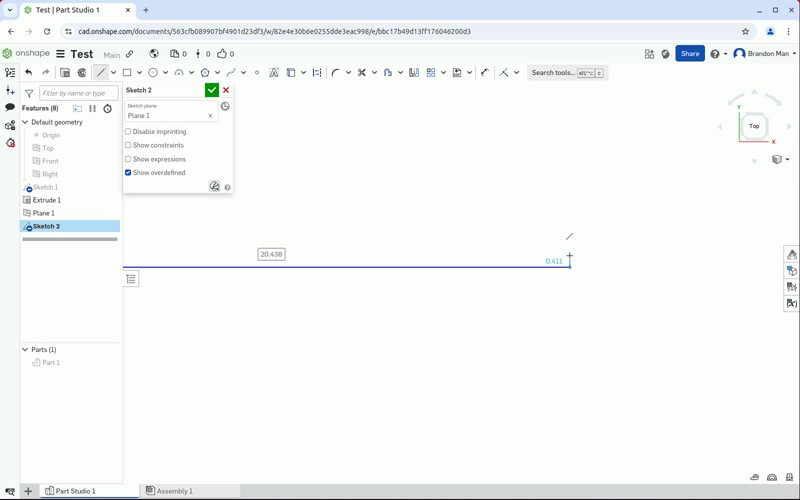
scroll(6)
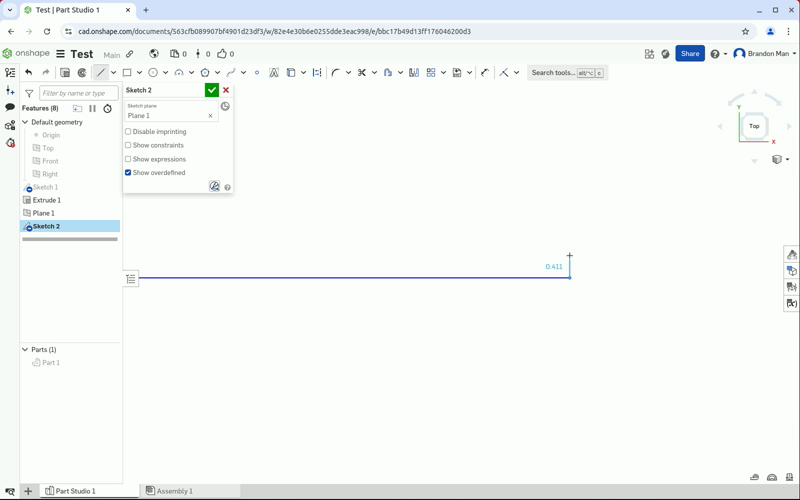
click(569, 255)
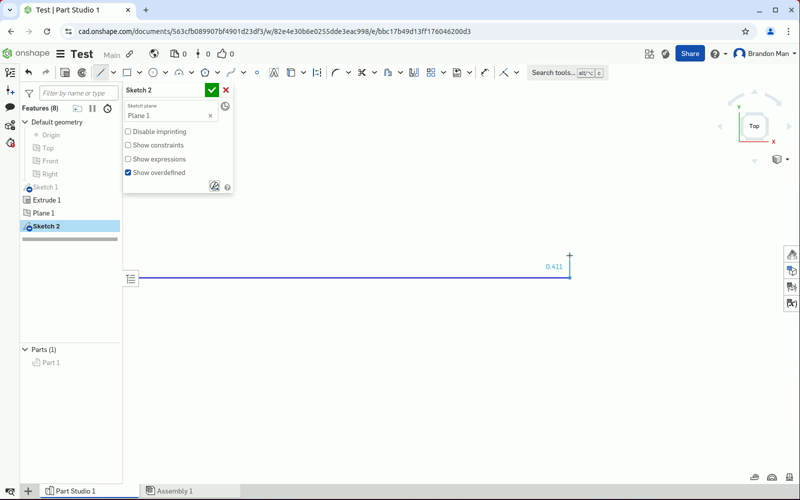
scroll(-6)
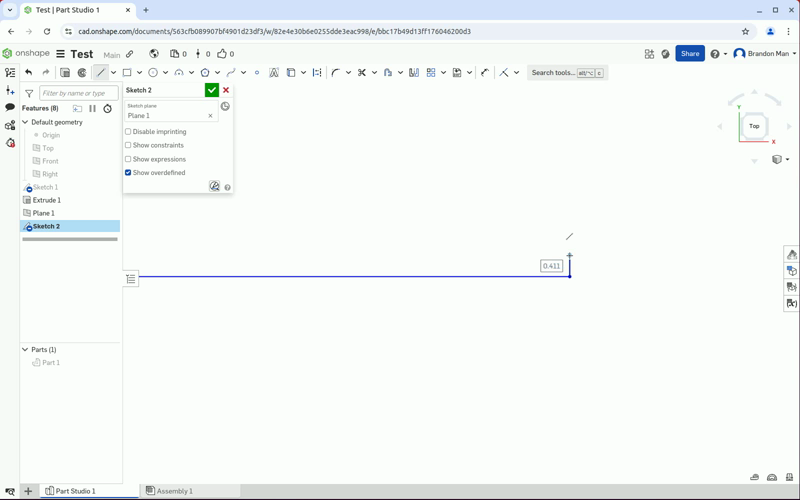
scroll(-6)
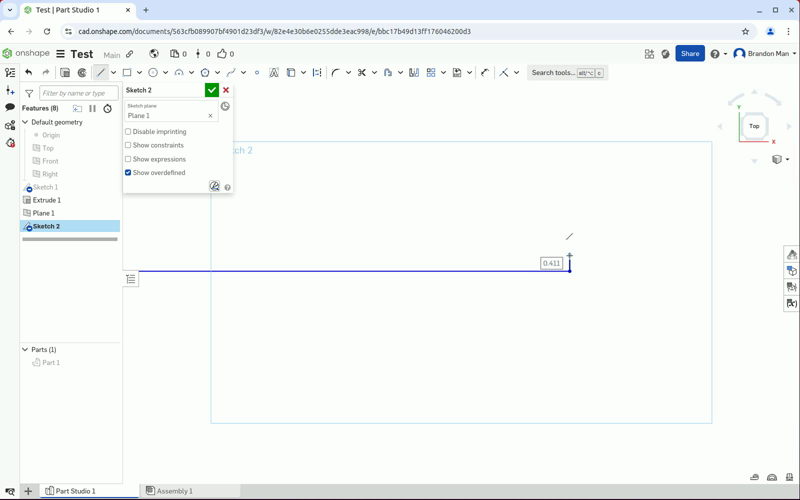
scroll(-6)
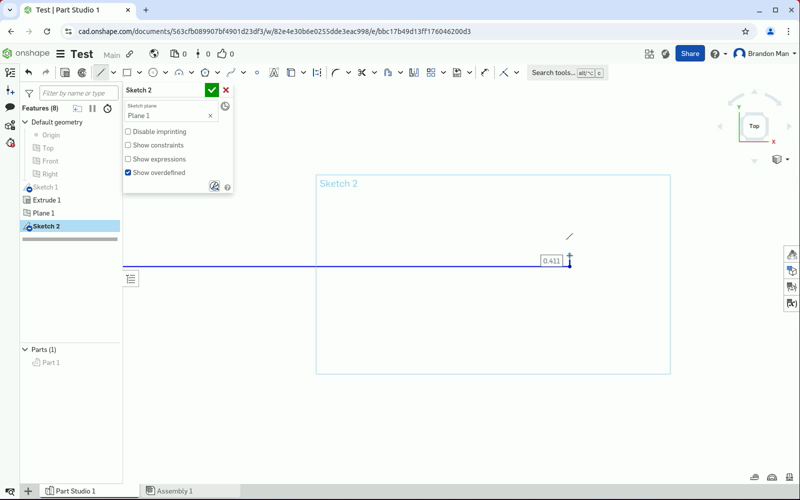
scroll(-6)
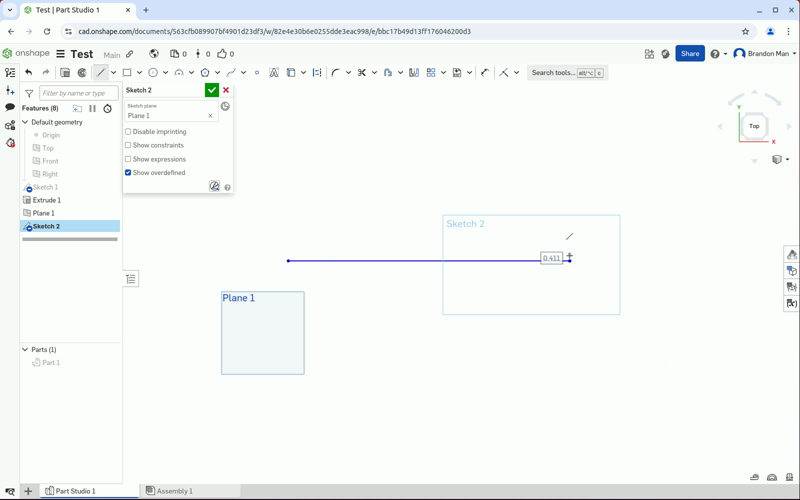
scroll(-6)
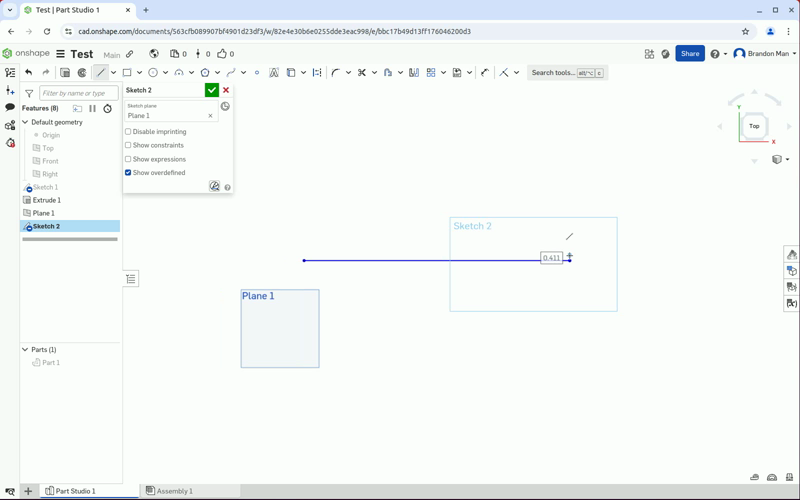
scroll(-6)
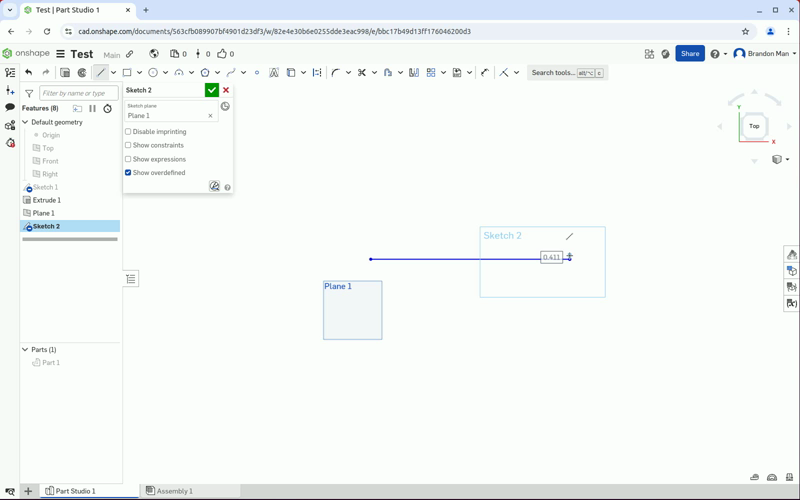
scroll(-6)
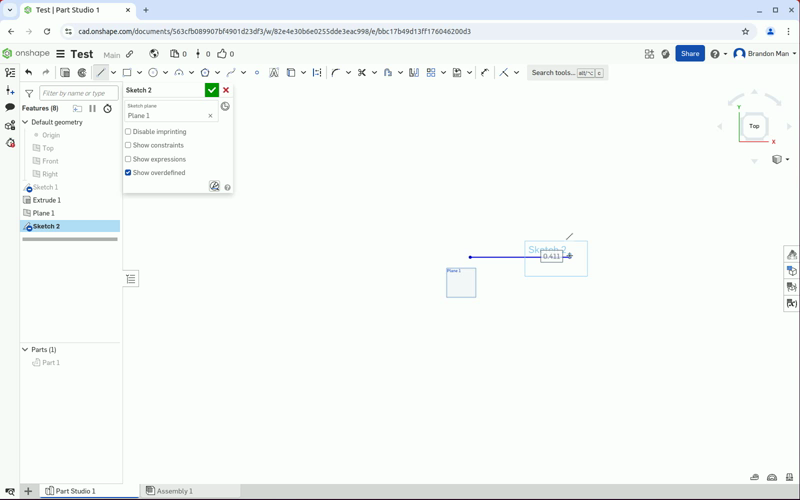
key_up(shift)
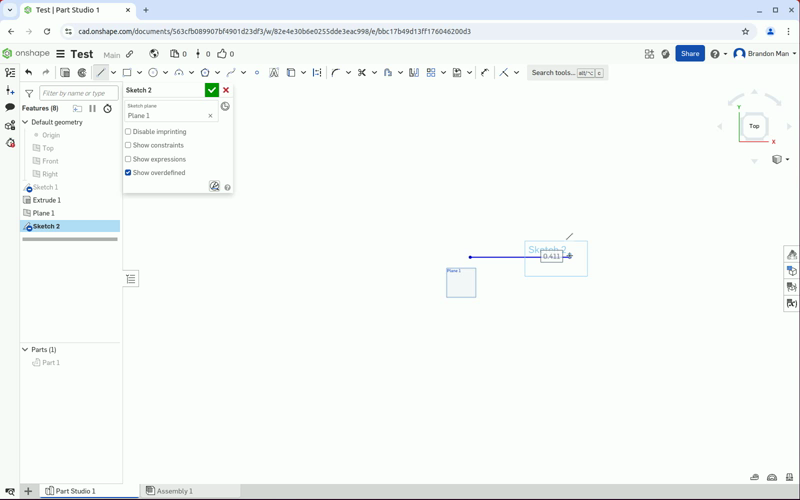
key_down(shift)
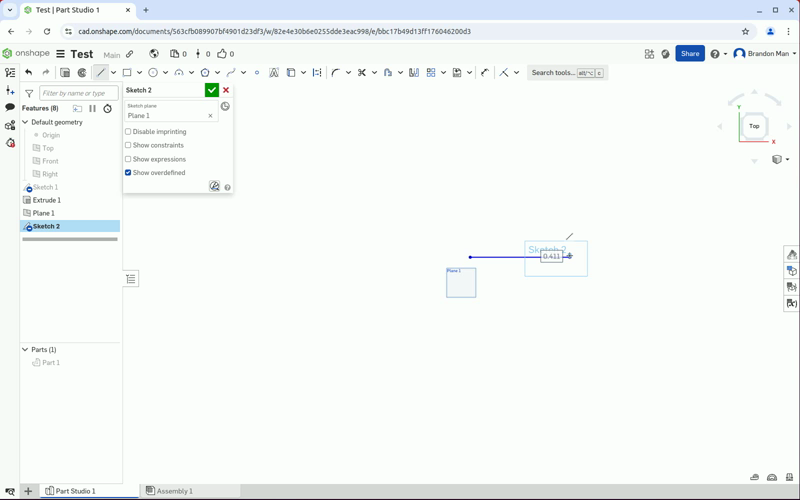
mouse_move(470, 255)
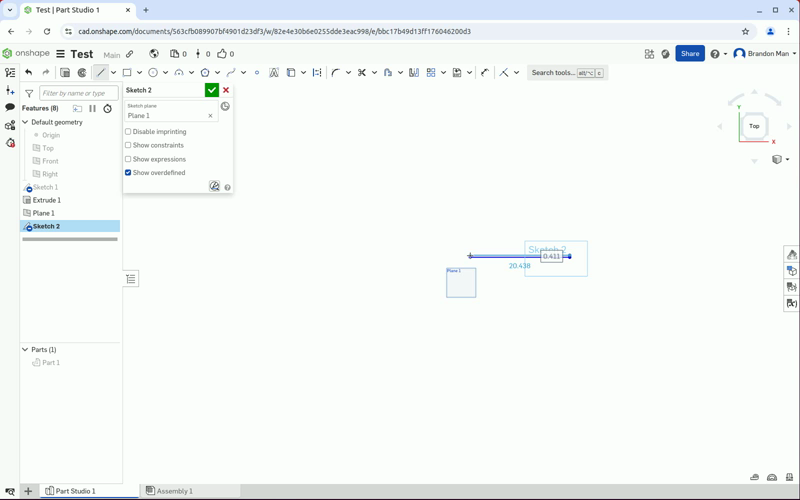
scroll(6)
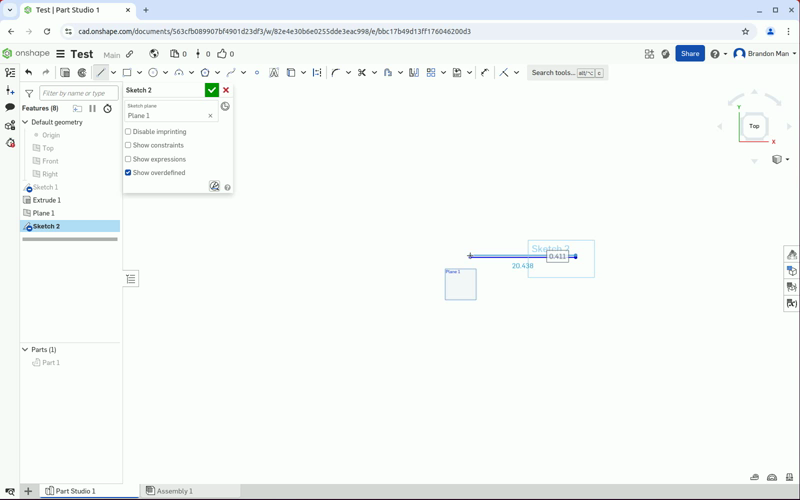
scroll(6)
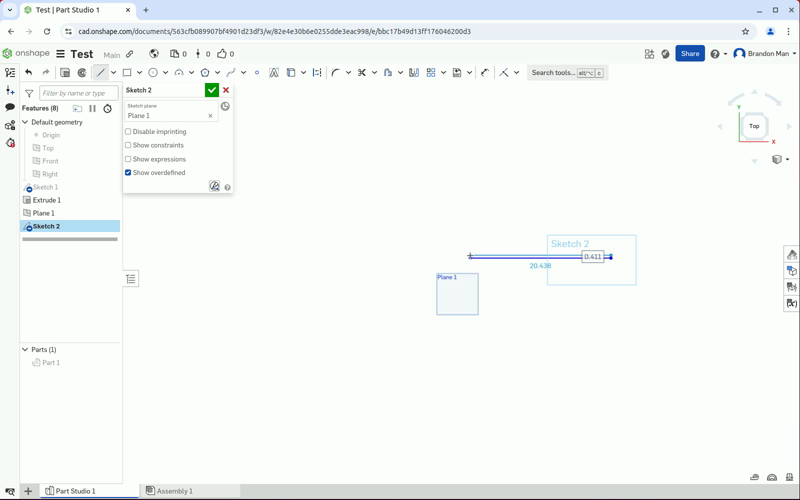
scroll(6)
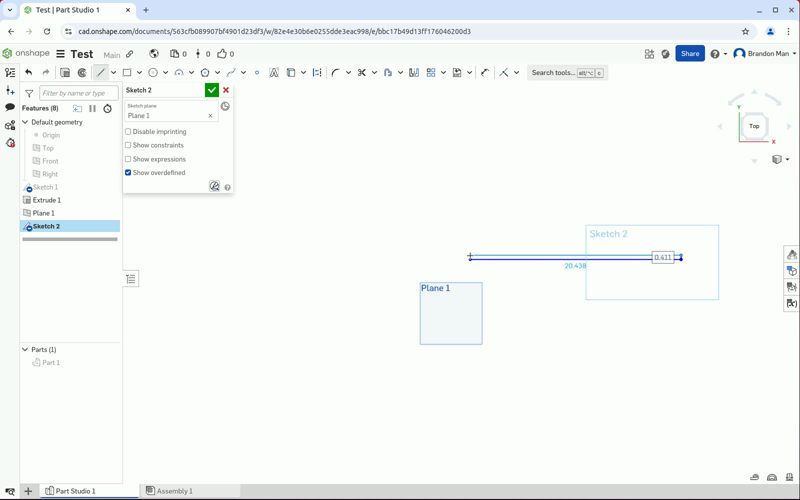
scroll(6)
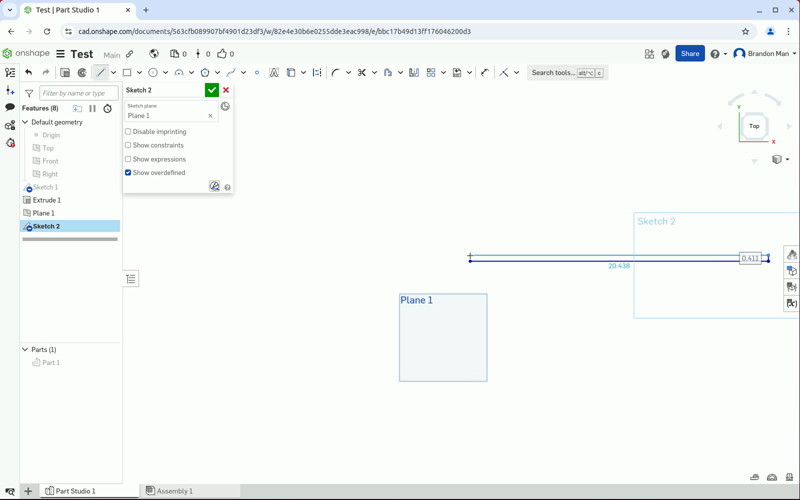
scroll(6)
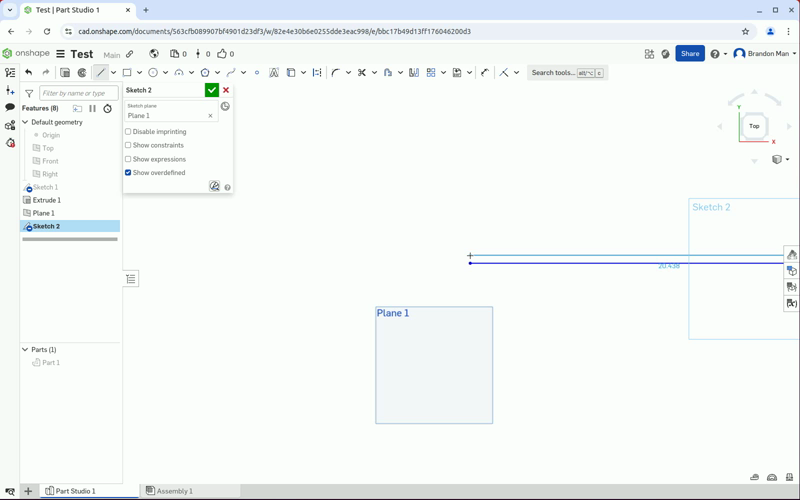
scroll(6)
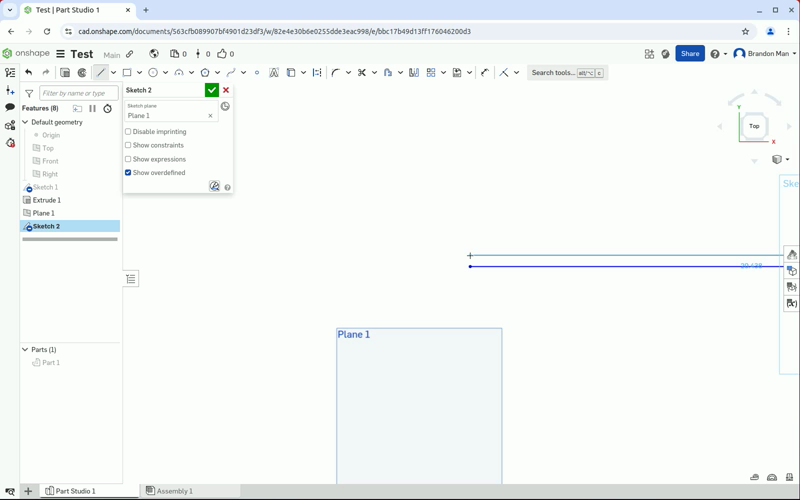
scroll(6)
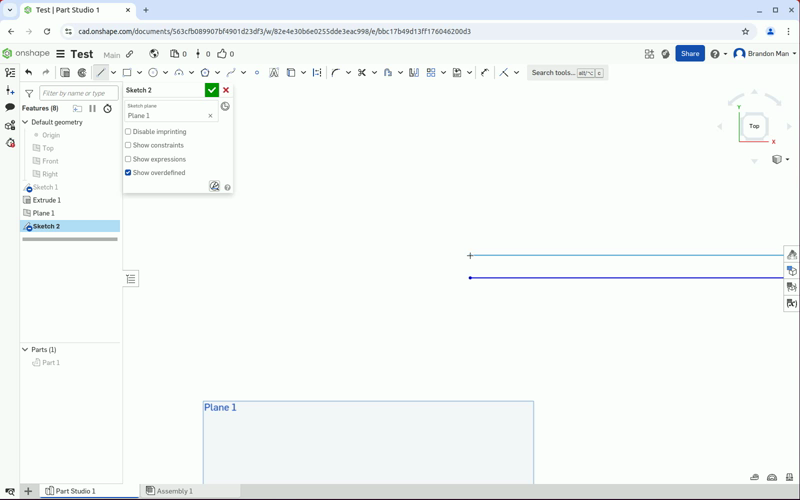
click(470, 255)
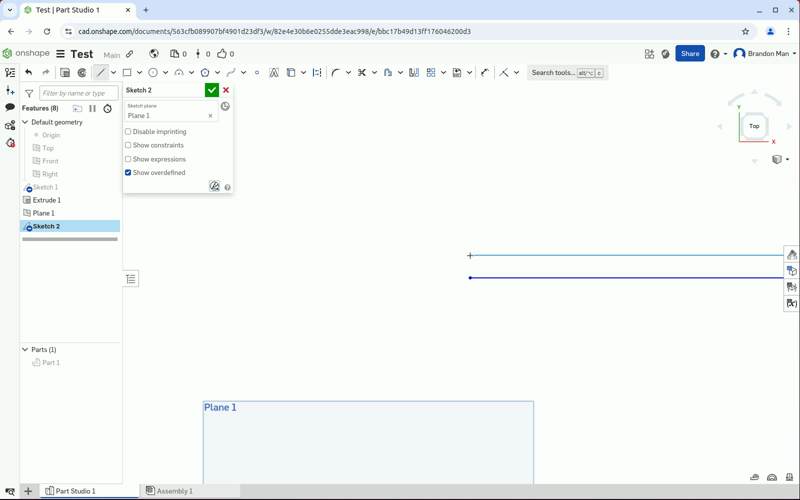
scroll(-6)
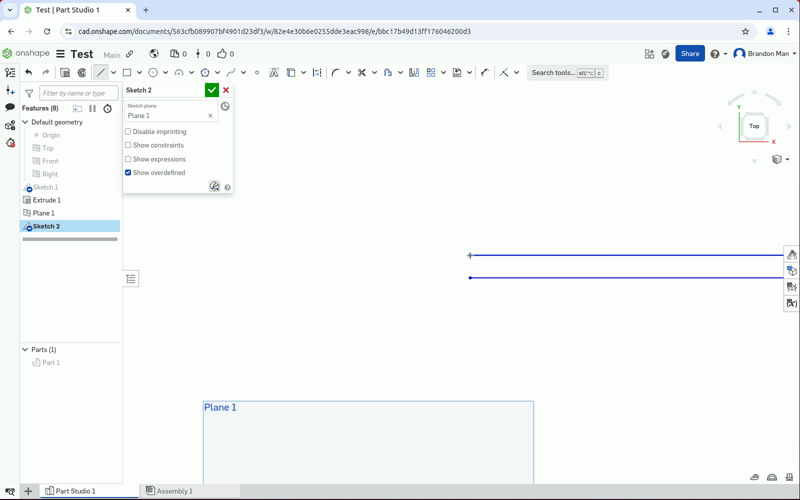
scroll(-6)
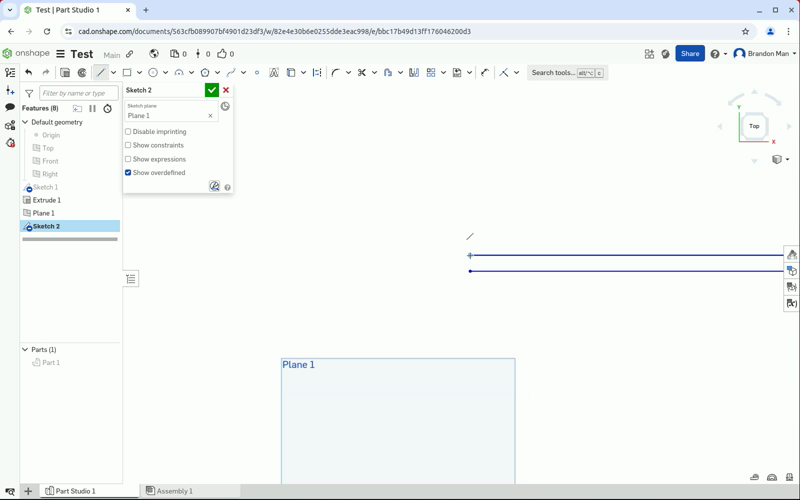
scroll(-6)
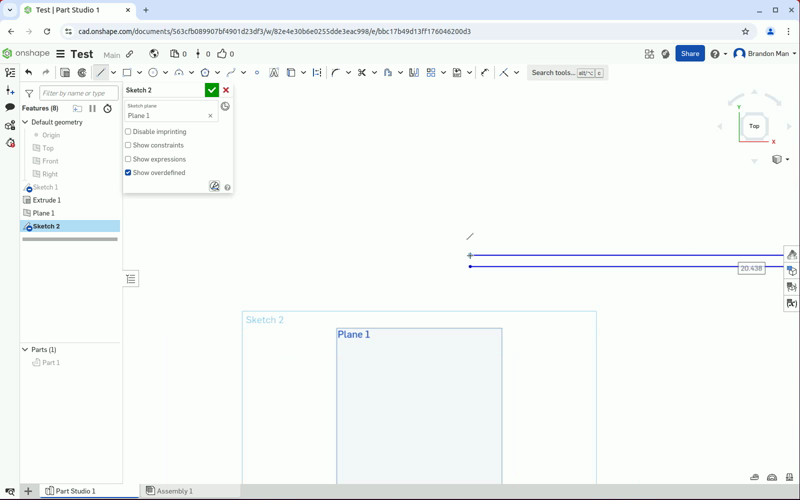
scroll(-6)
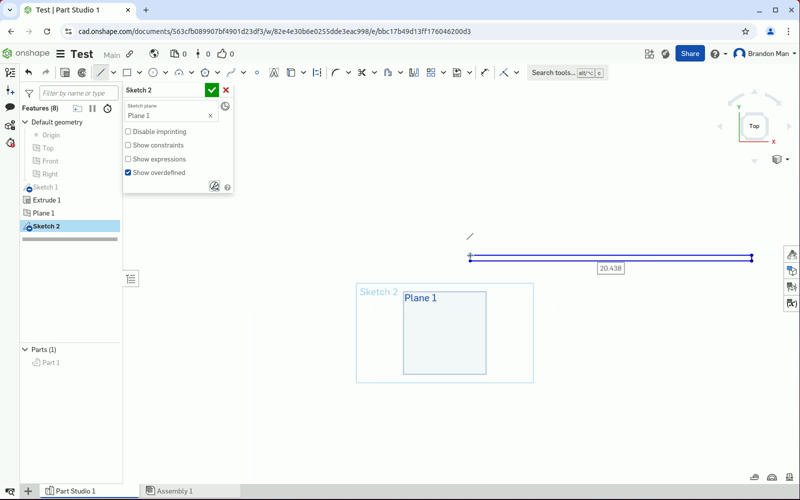
scroll(-6)
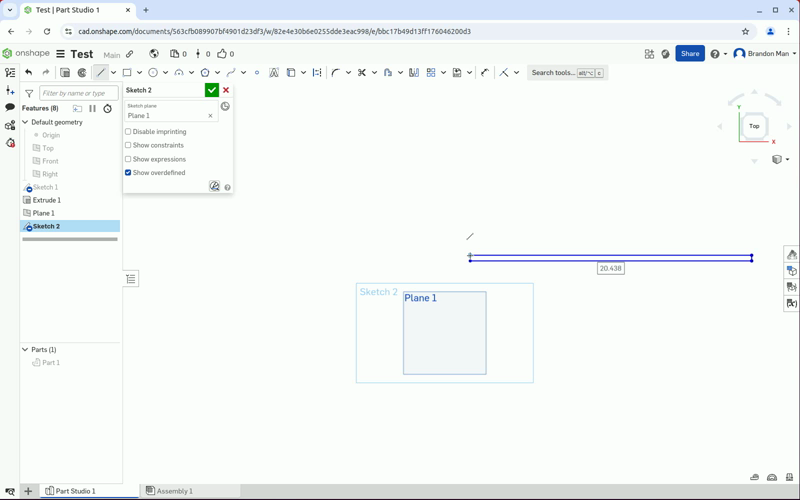
scroll(-6)
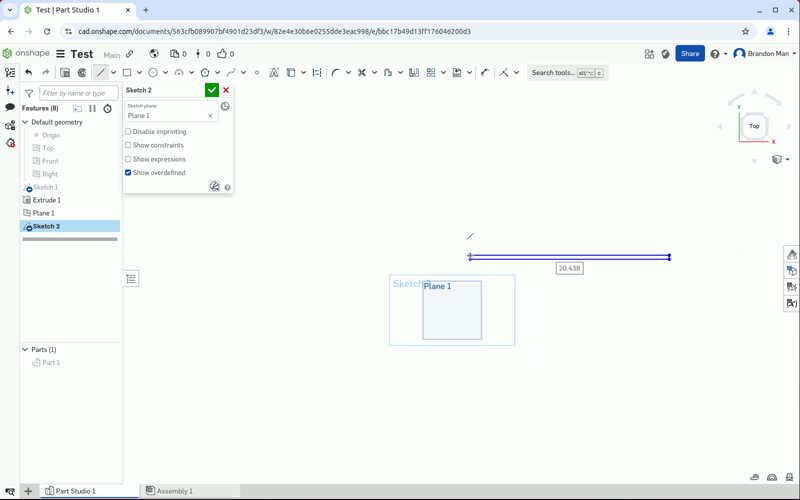
scroll(-6)
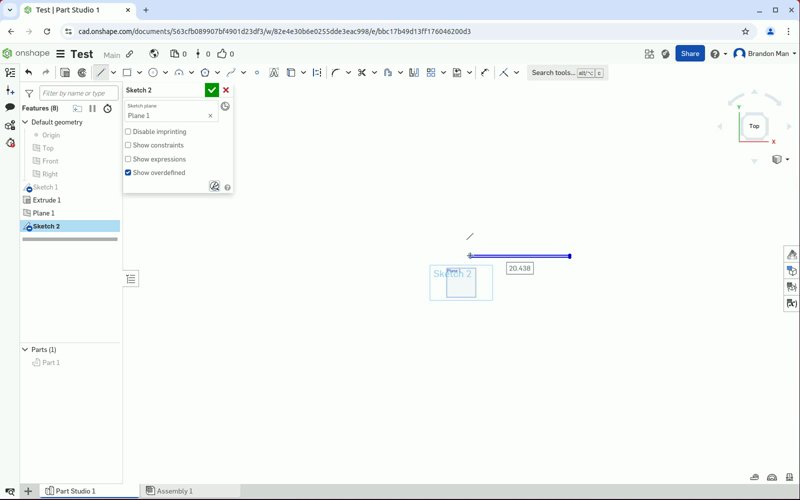
key_up(shift)
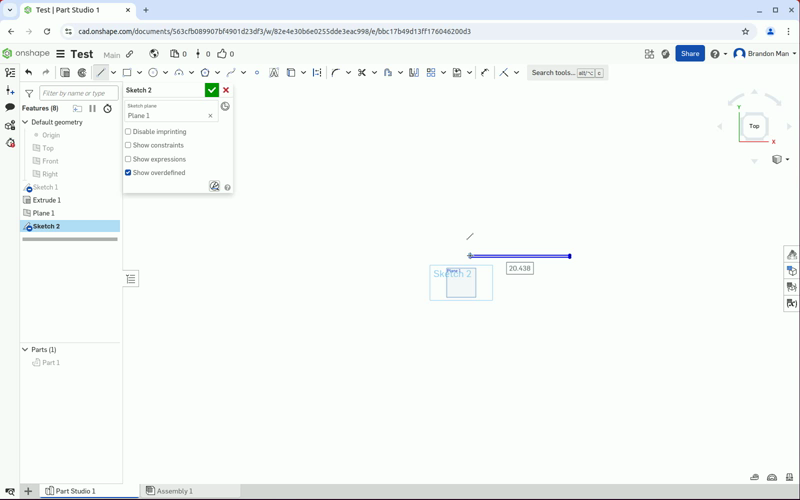
mouse_move(500, 255)
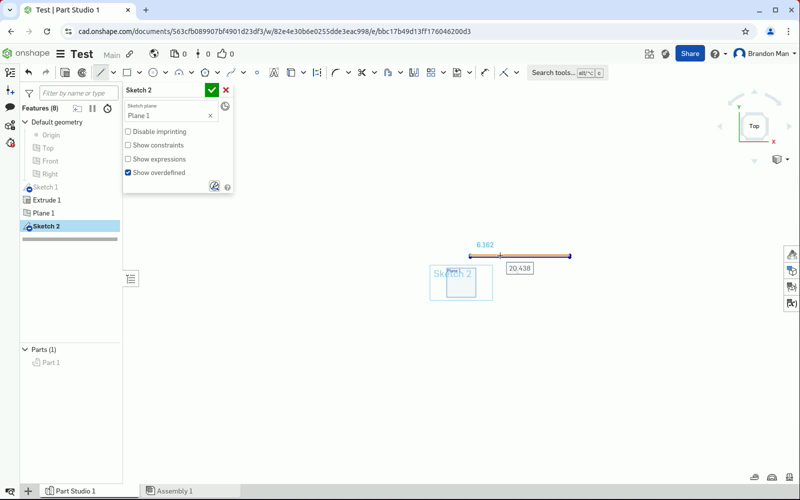
key_down(shift)
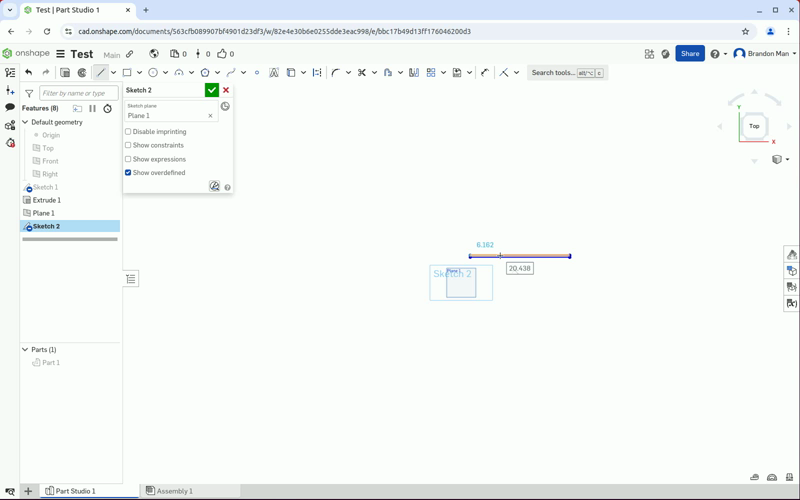
mouse_move(470, 257)
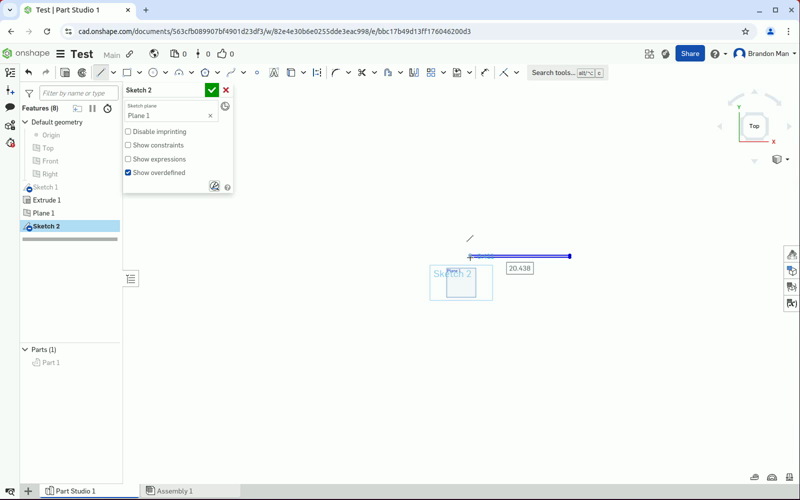
scroll(6)
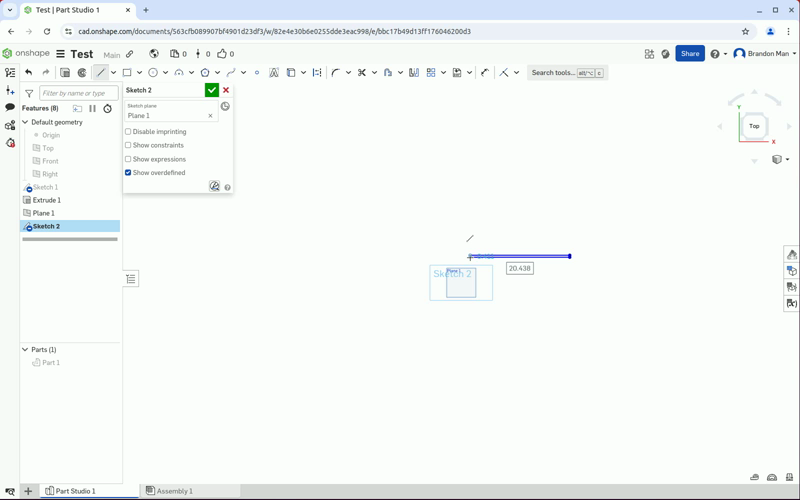
scroll(6)
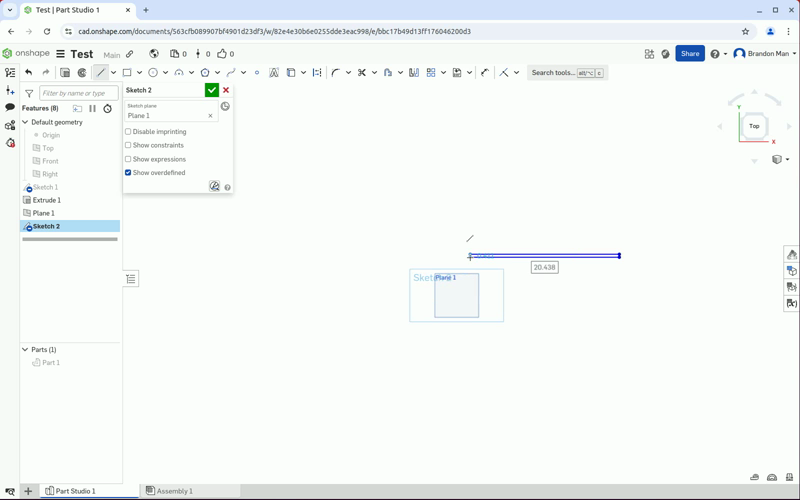
scroll(6)
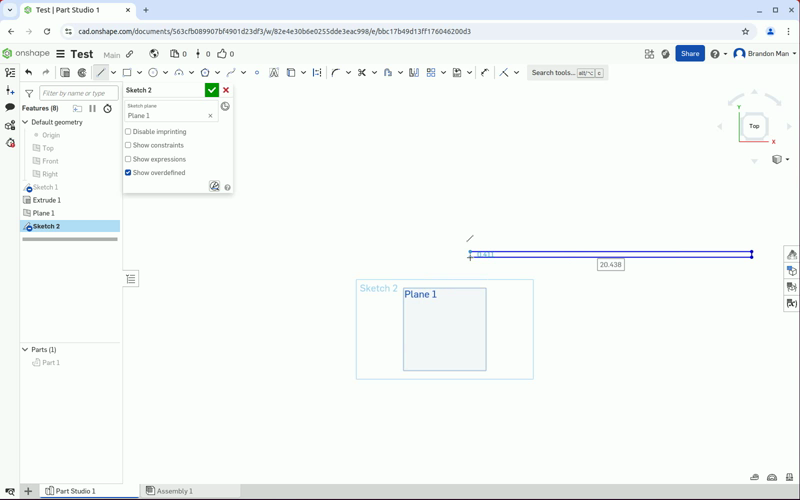
scroll(6)
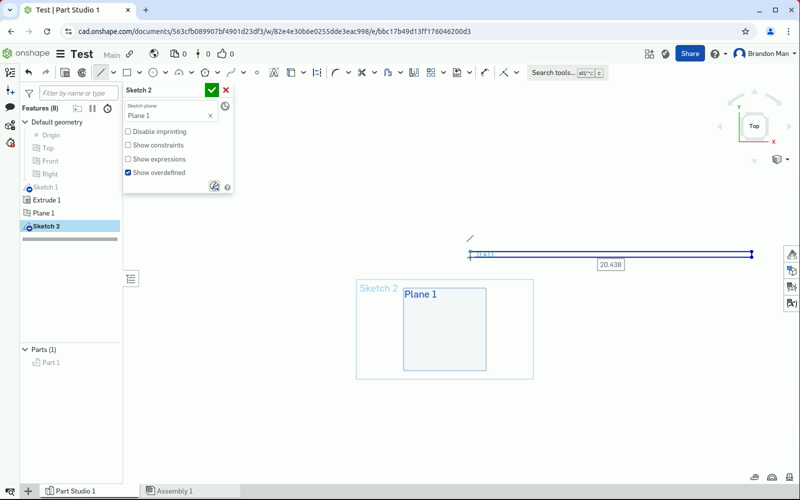
scroll(6)
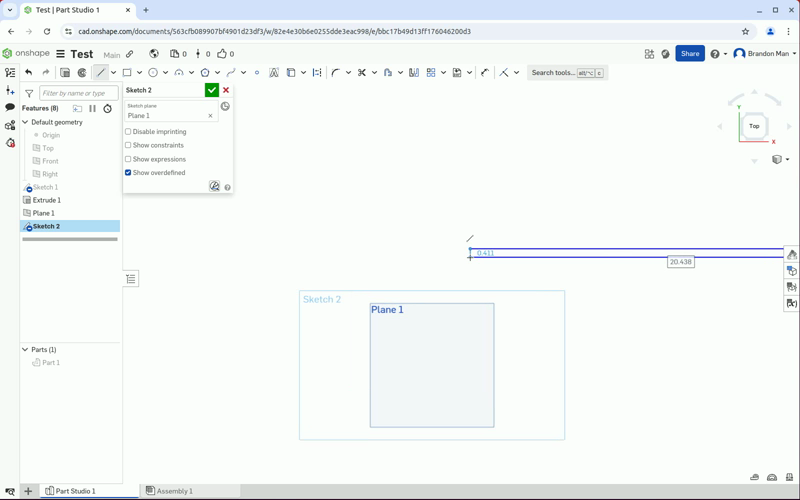
scroll(6)
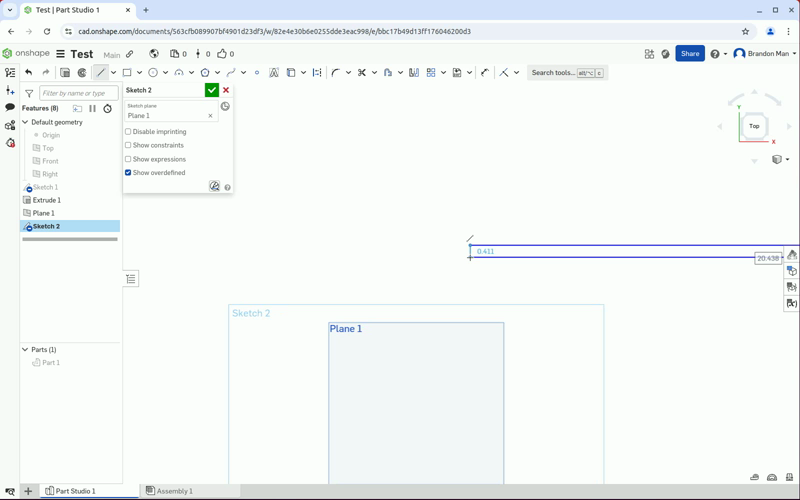
scroll(6)
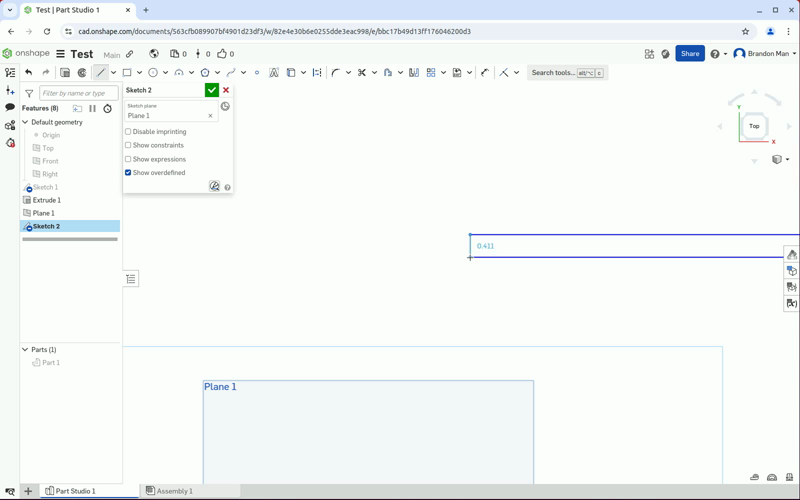
key_up(shift)
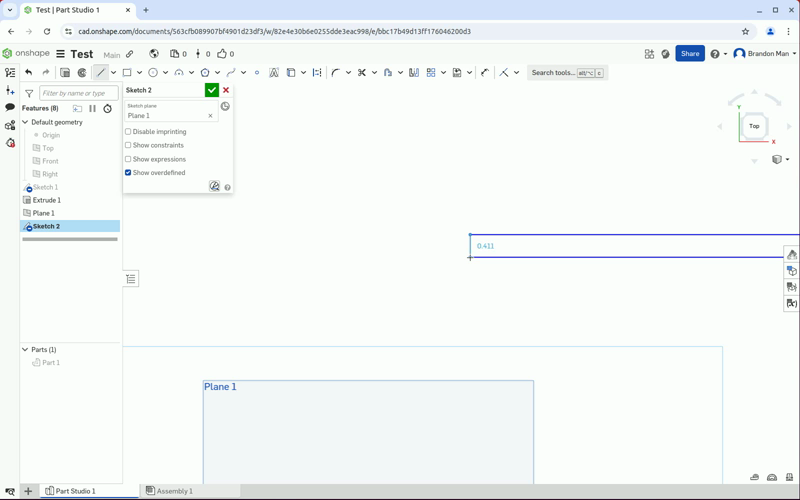
click(470, 257)
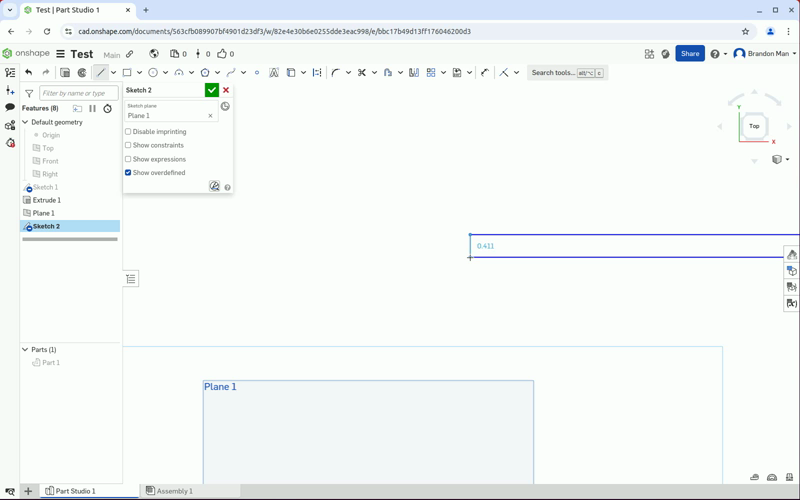
scroll(-6)
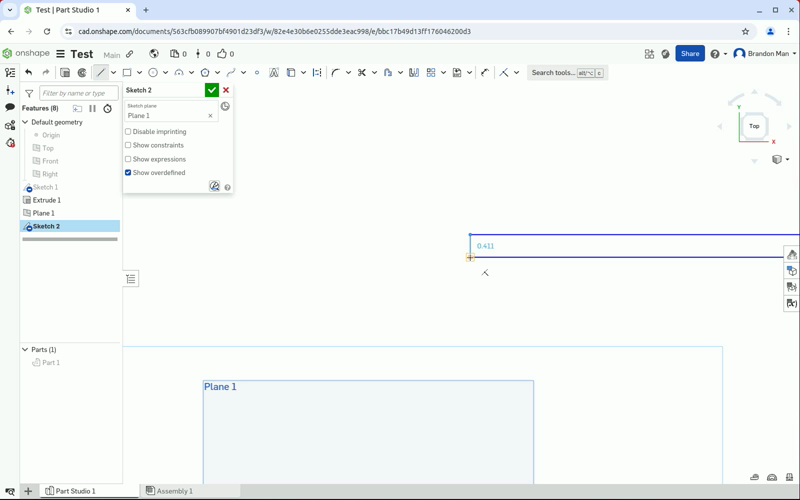
scroll(-6)
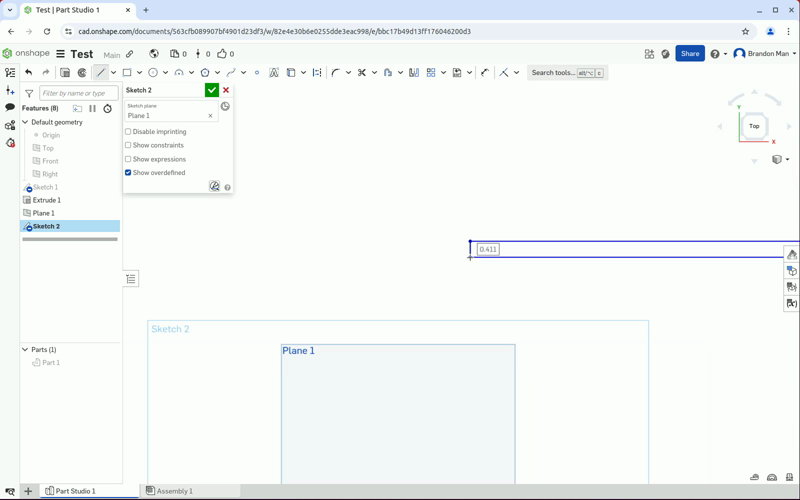
scroll(-6)
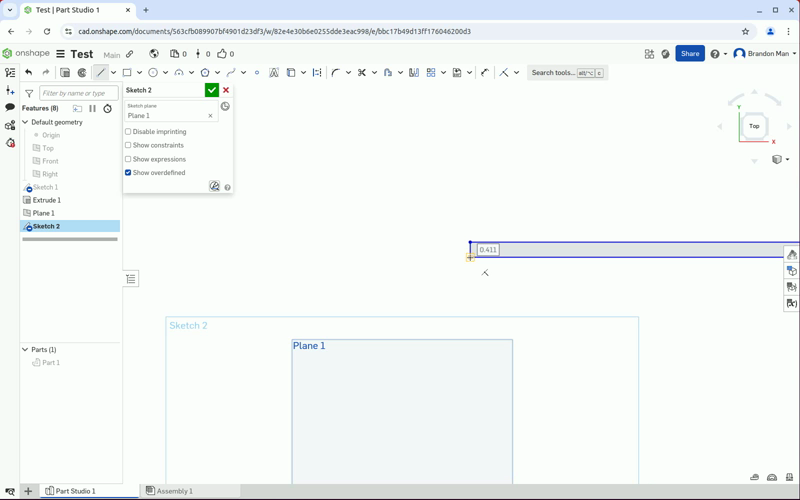
scroll(-6)
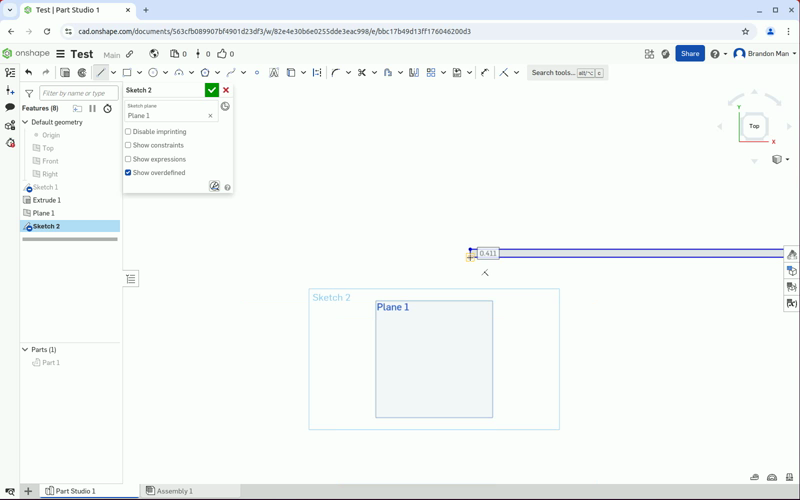
scroll(-6)
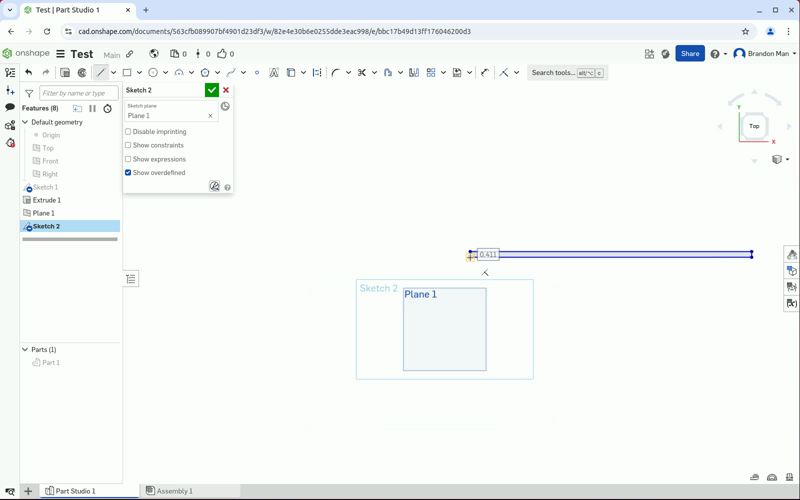
scroll(-6)
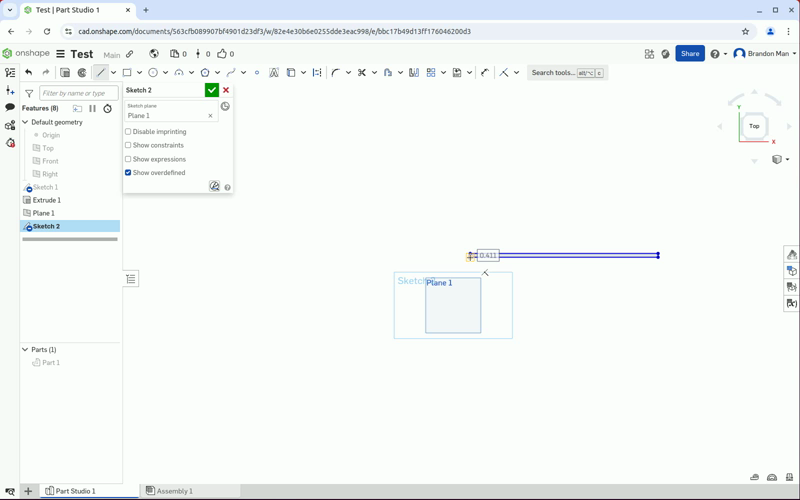
scroll(-6)
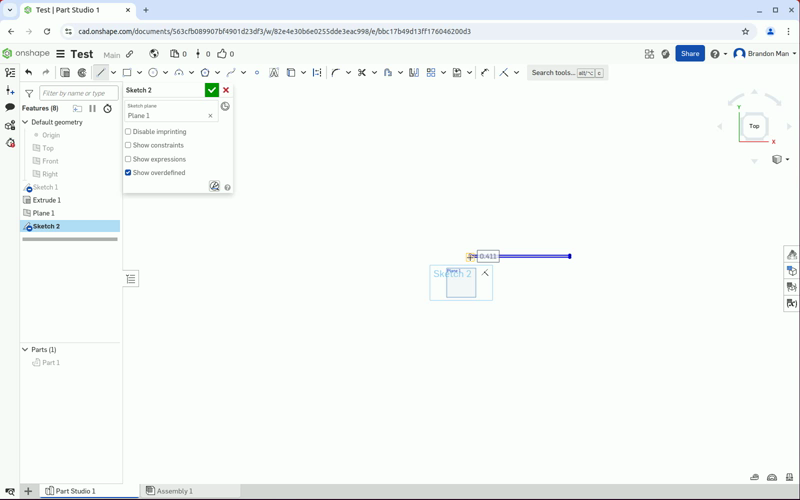
key(esc)
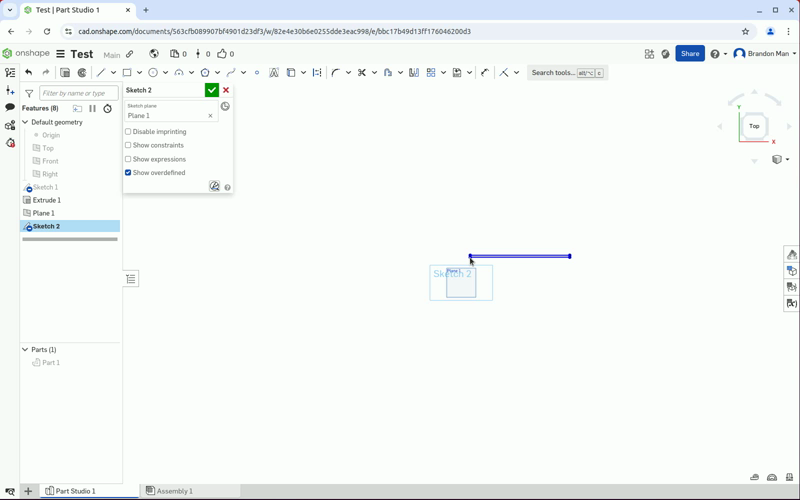
mouse_move(514, 255)
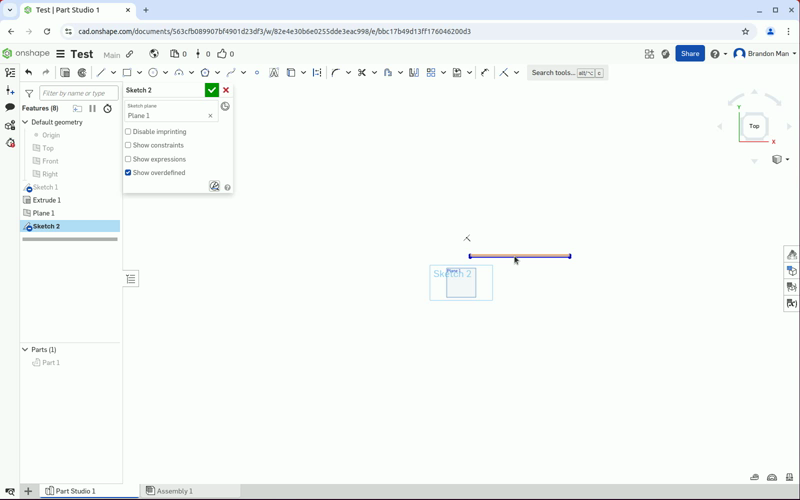
scroll(6)
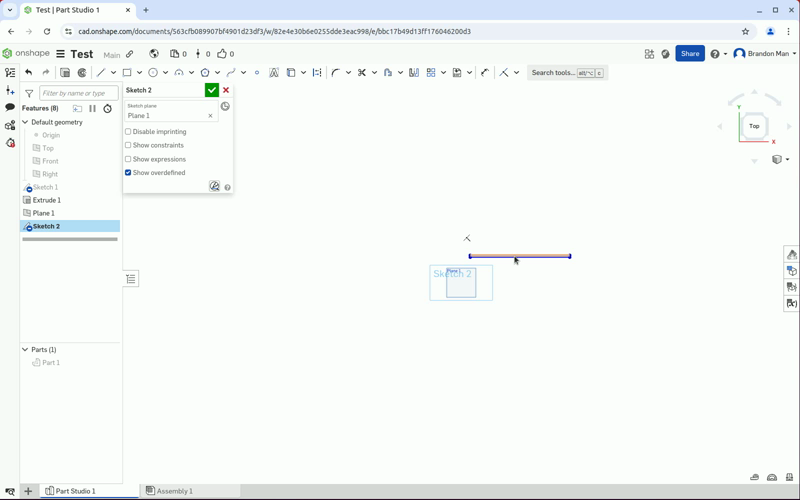
scroll(6)
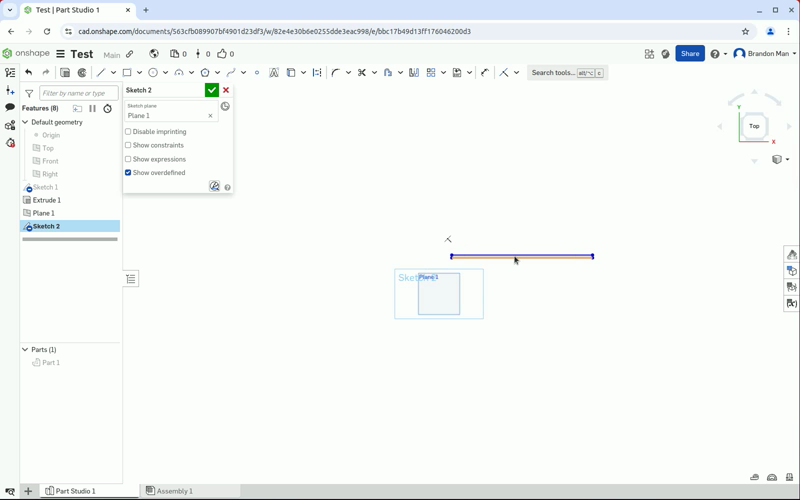
scroll(6)
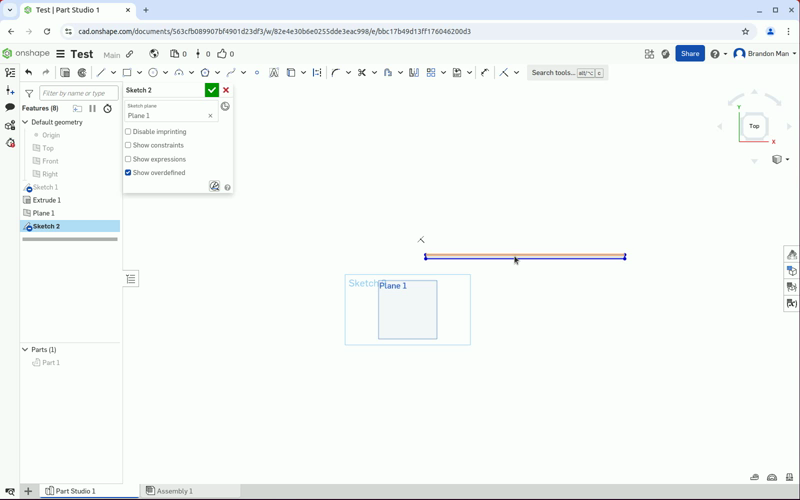
scroll(6)
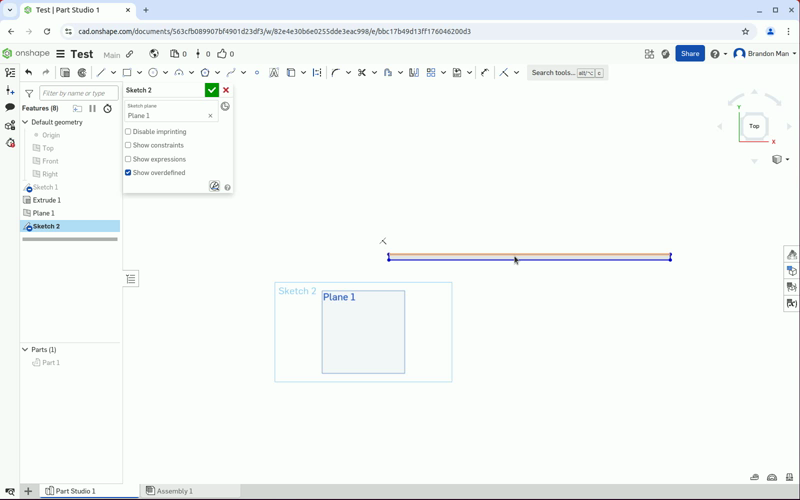
scroll(6)
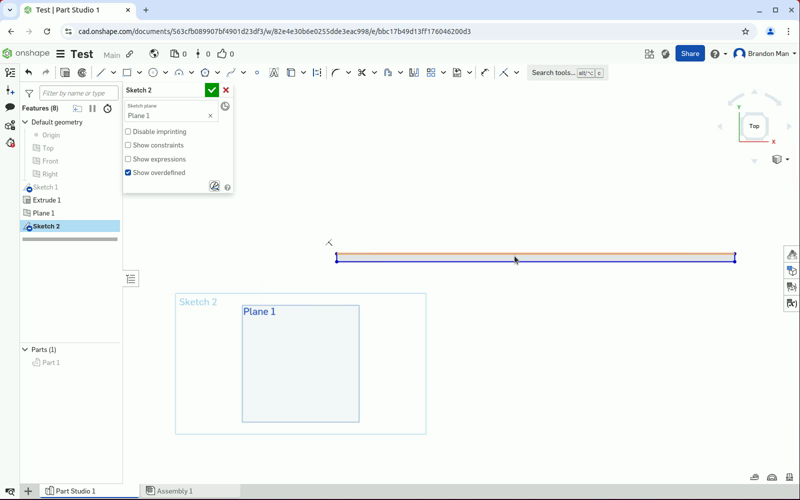
scroll(6)
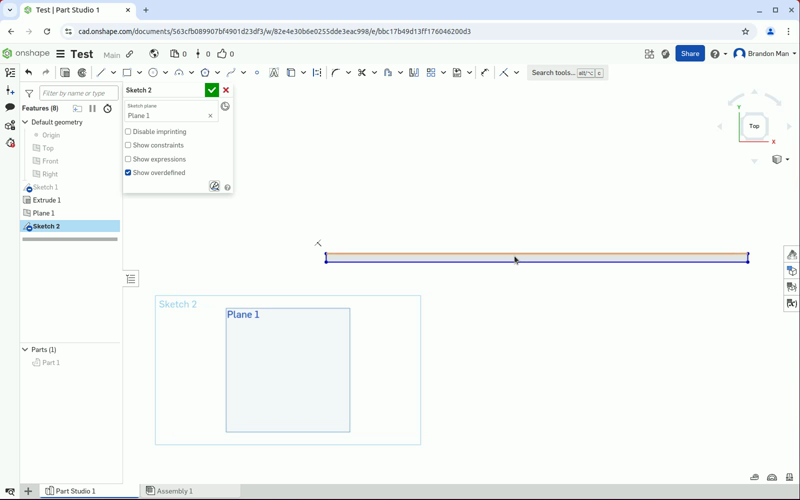
scroll(6)
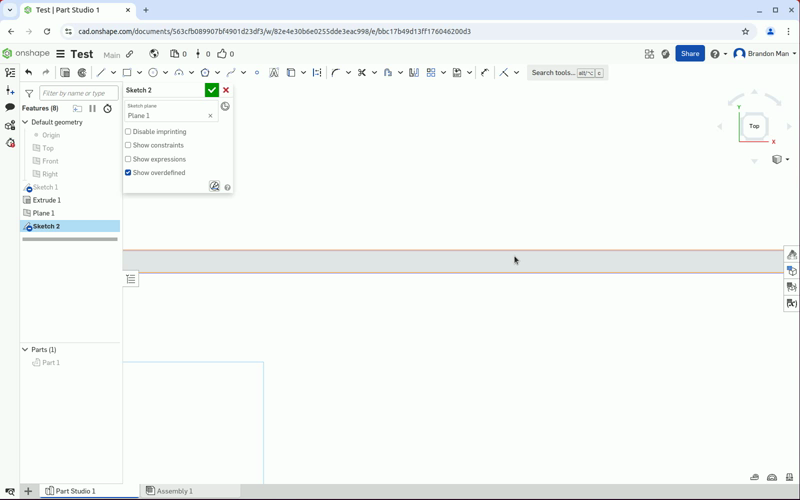
click(514, 255)
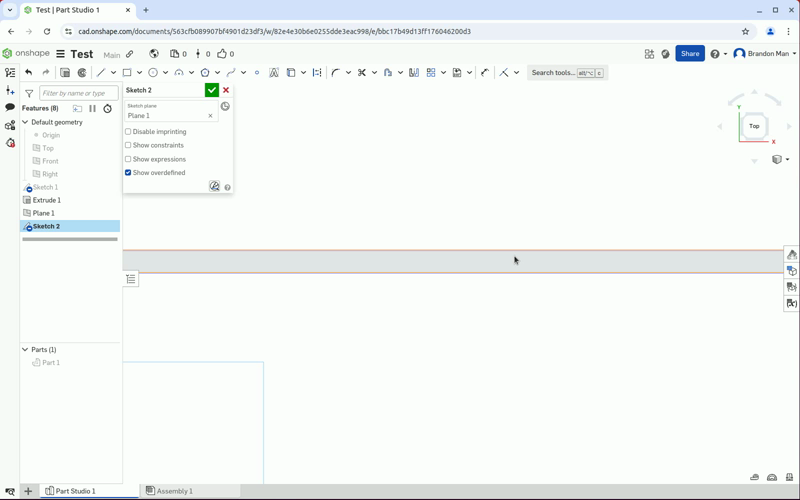
scroll(-6)
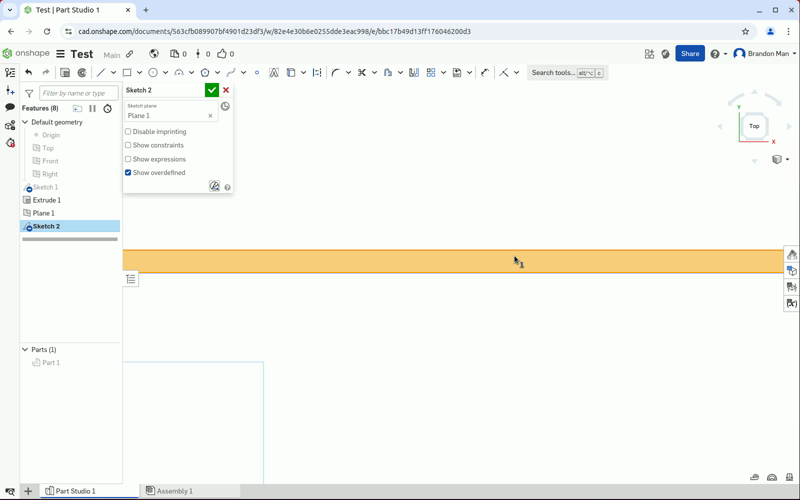
scroll(-6)
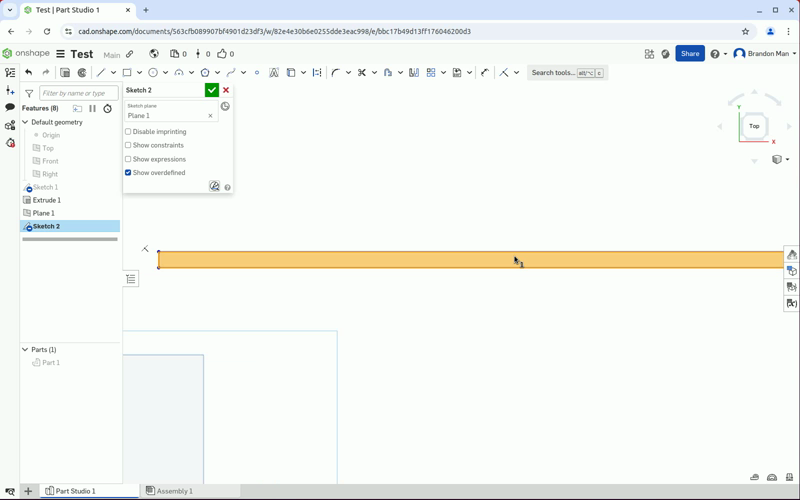
scroll(-6)
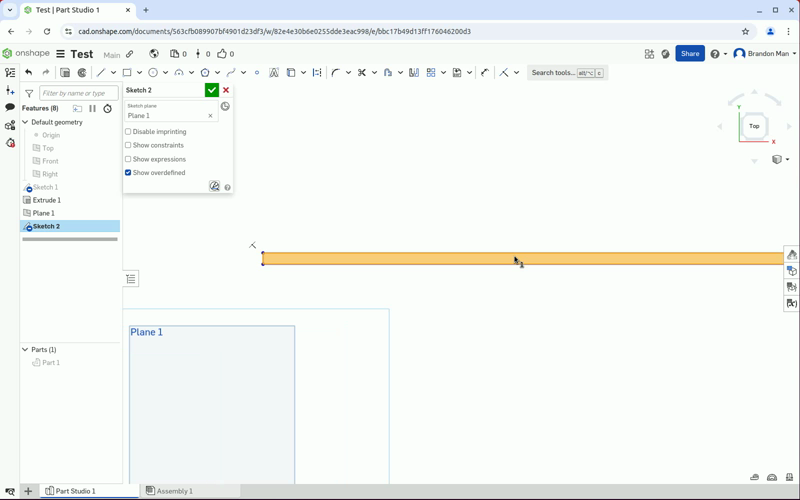
scroll(-6)
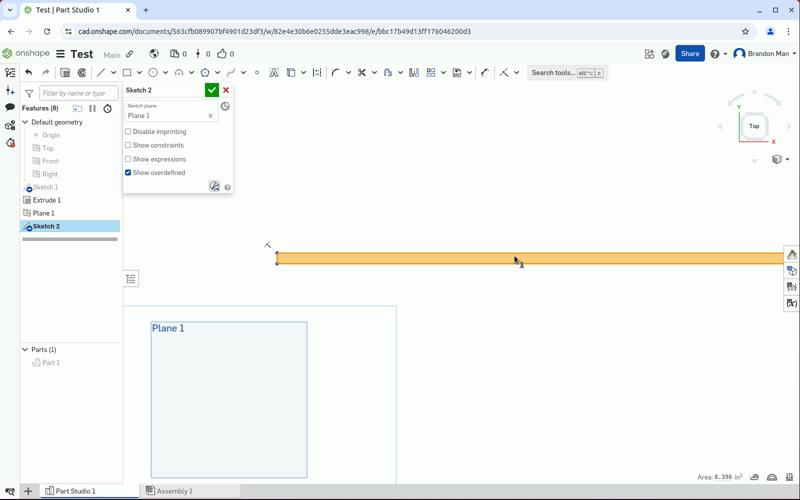
scroll(-6)
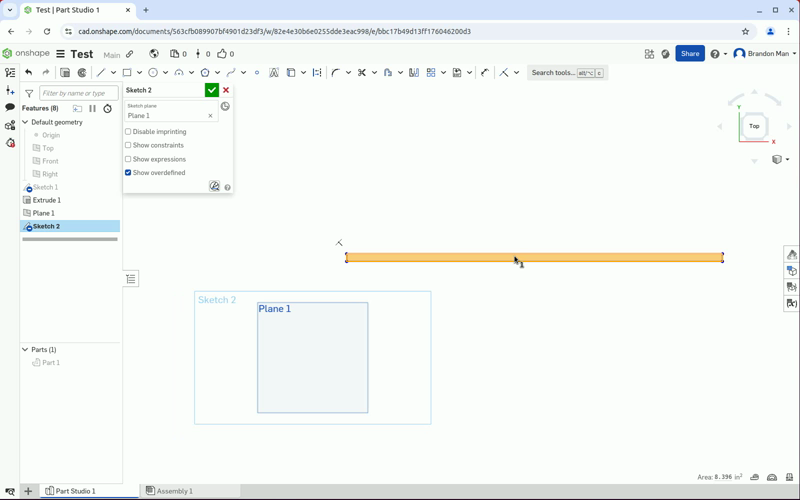
scroll(-6)
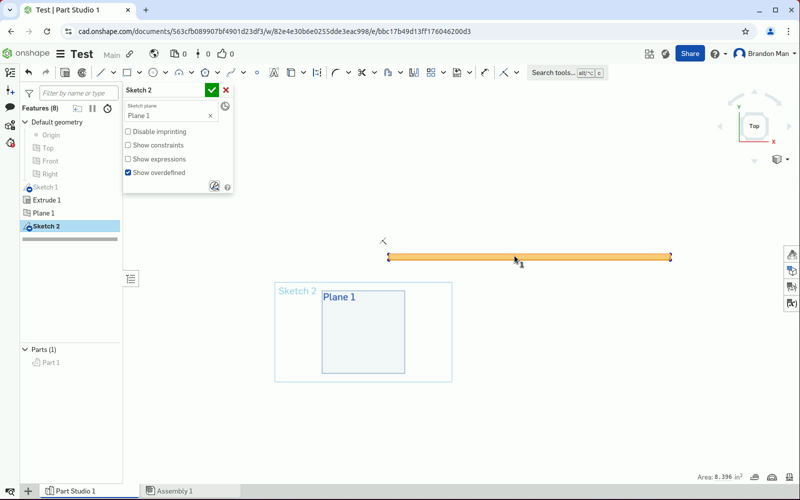
scroll(-6)
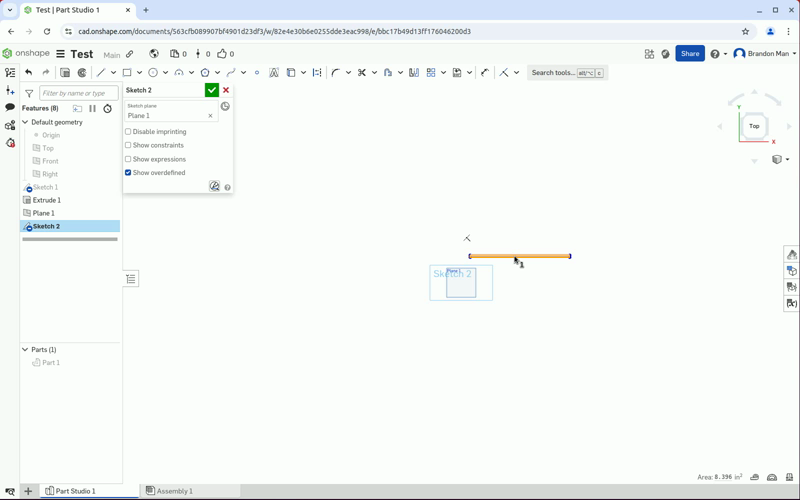
mouse_move(73, 352)
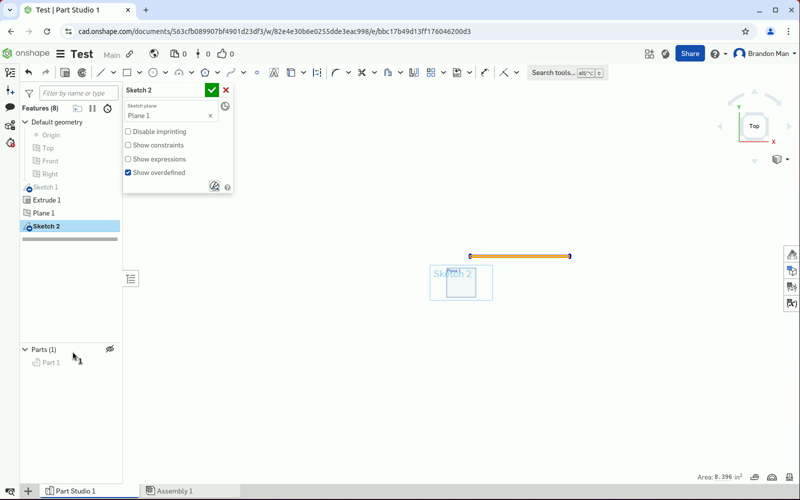
key(shift+y)
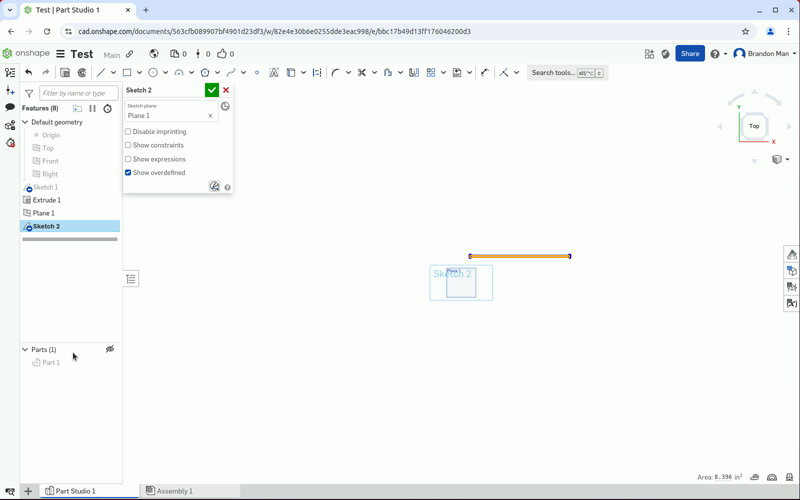
key(shift+e)
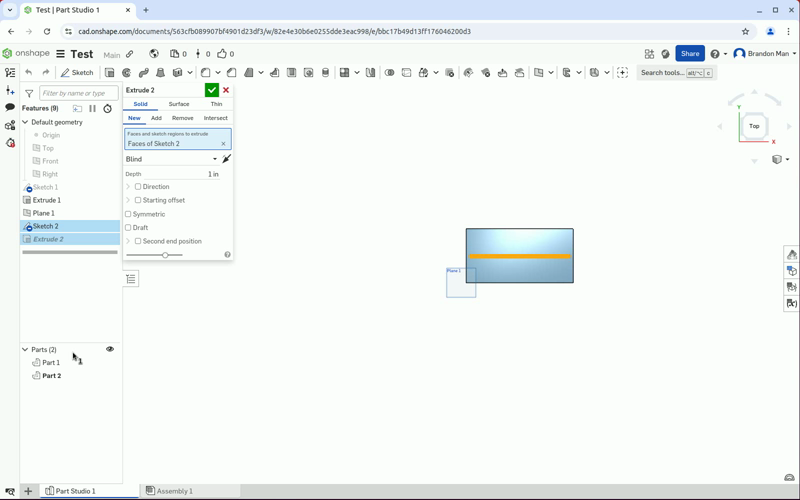
mouse_move(143, 106)
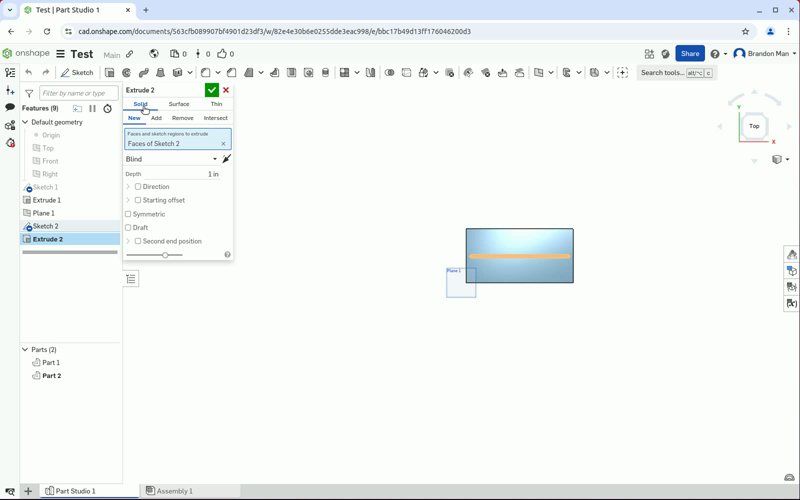
click(143, 106)
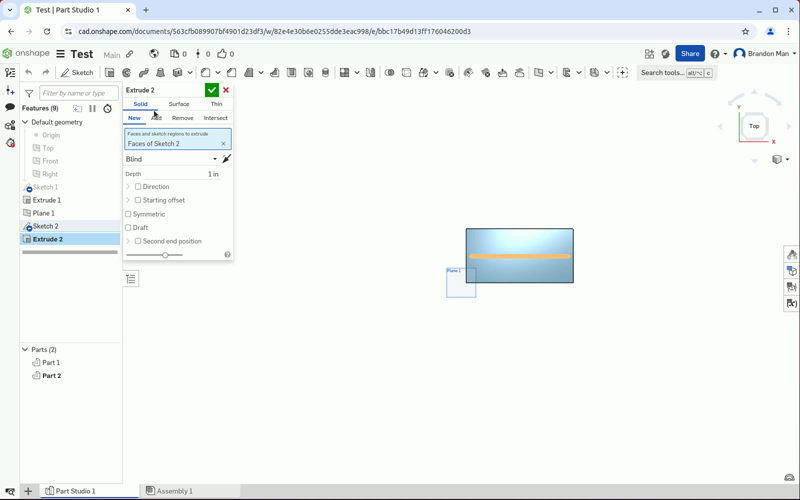
mouse_move(186, 120)
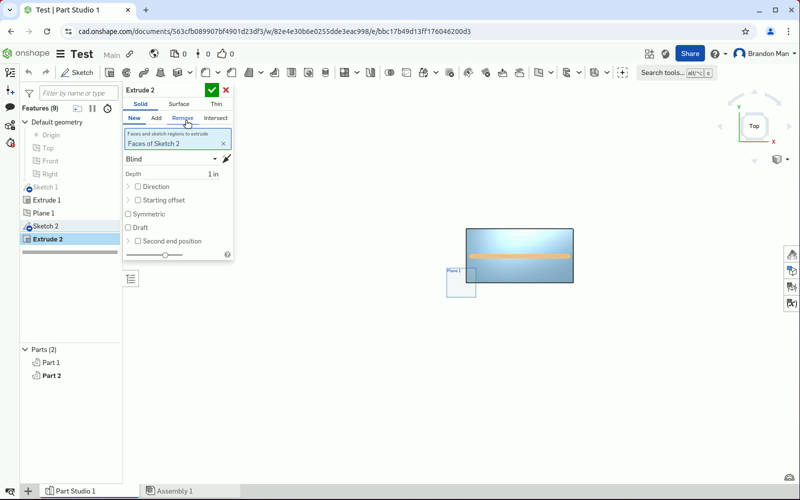
click(186, 120)
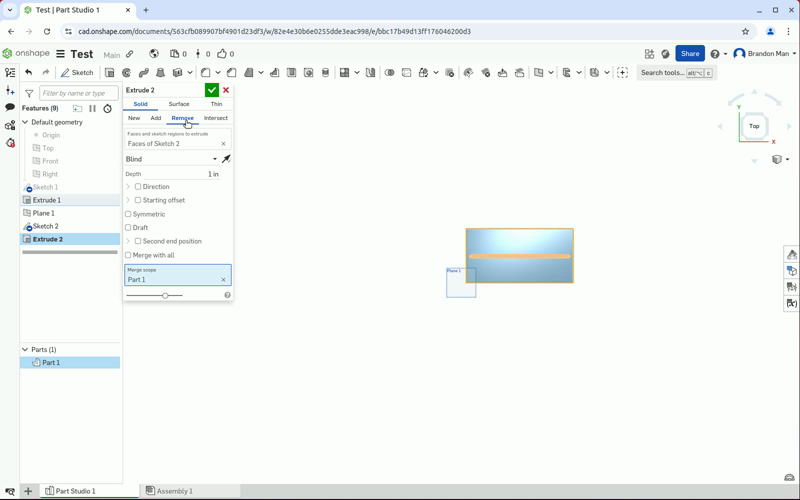
key(tab, 4)
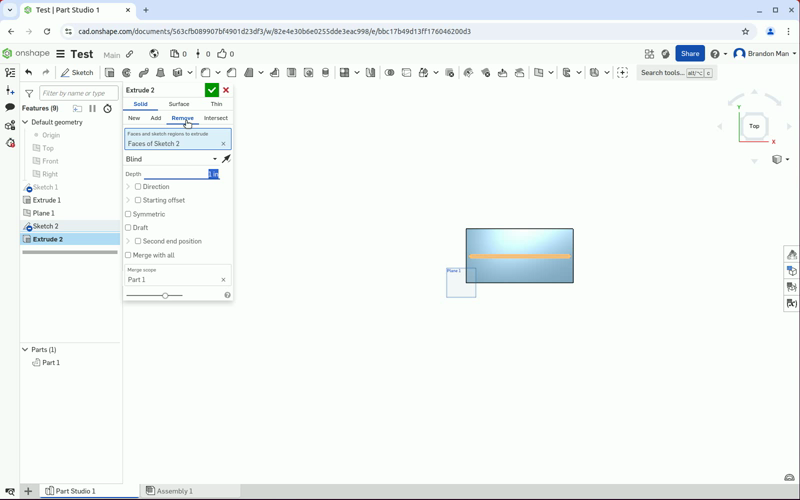
text(2.648)
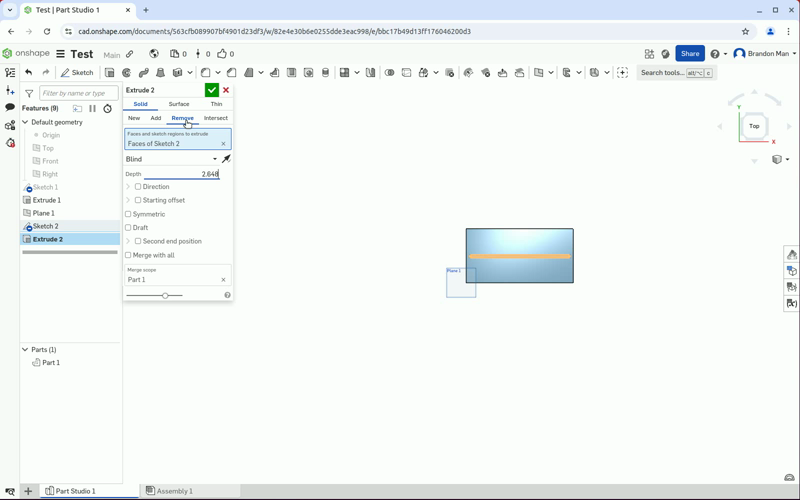
key(tab, 6)
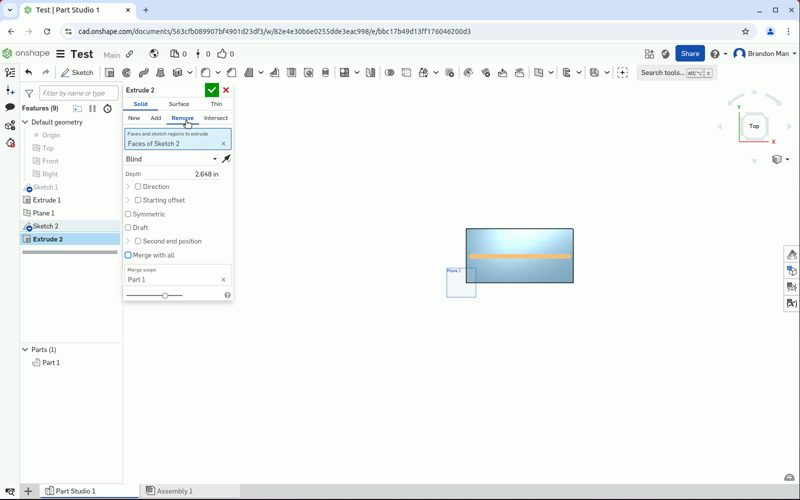
key(space)
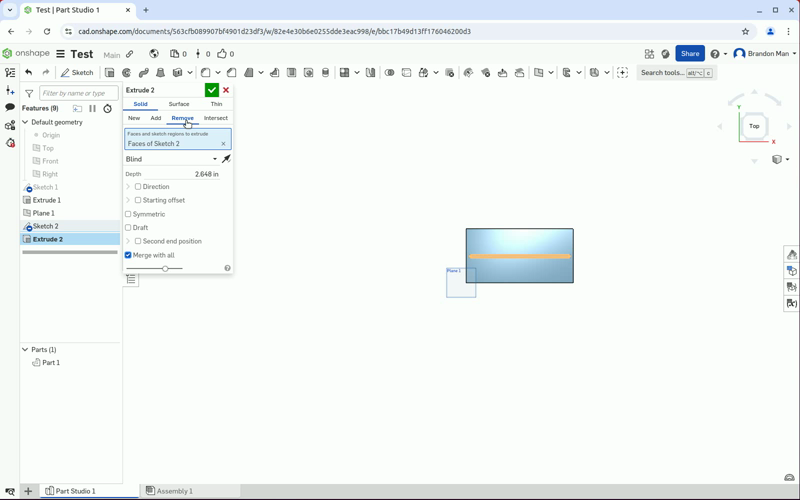
key(enter)
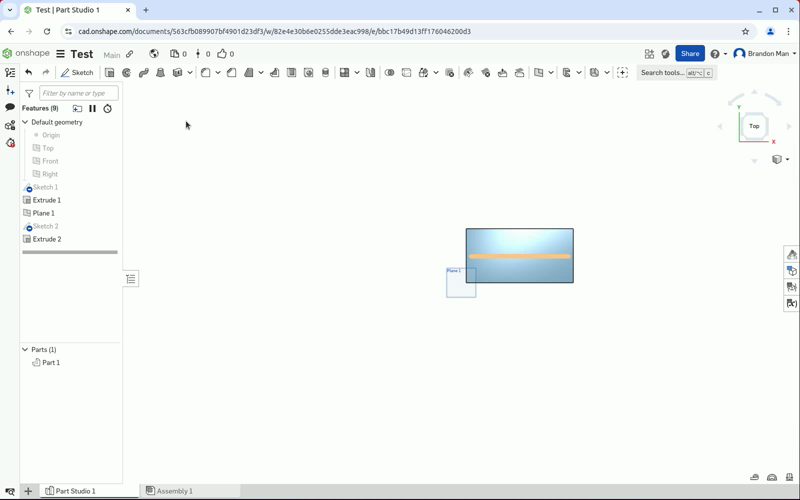
key(shift+h)
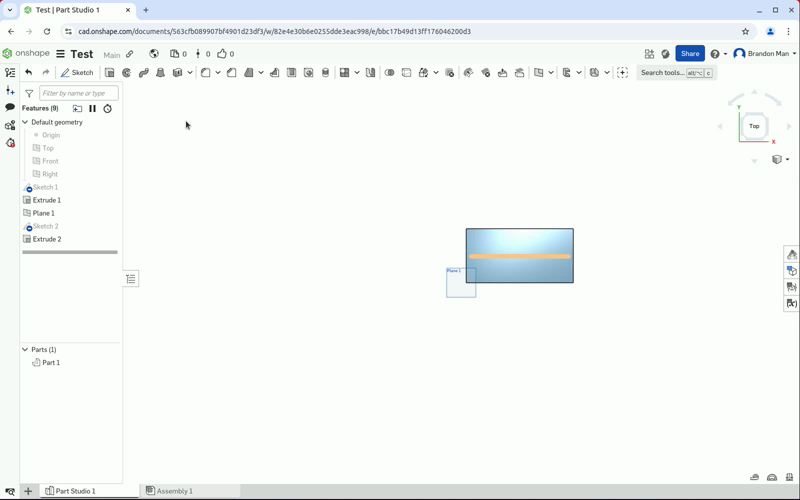
key(shift+h)
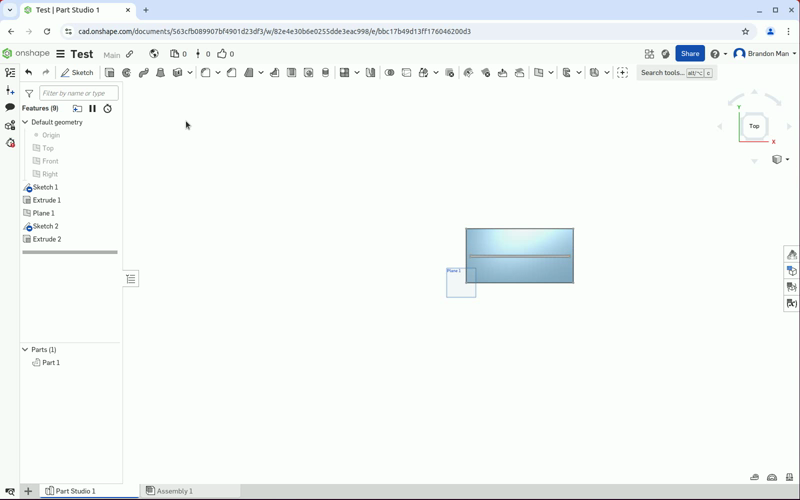
key(shift+7)
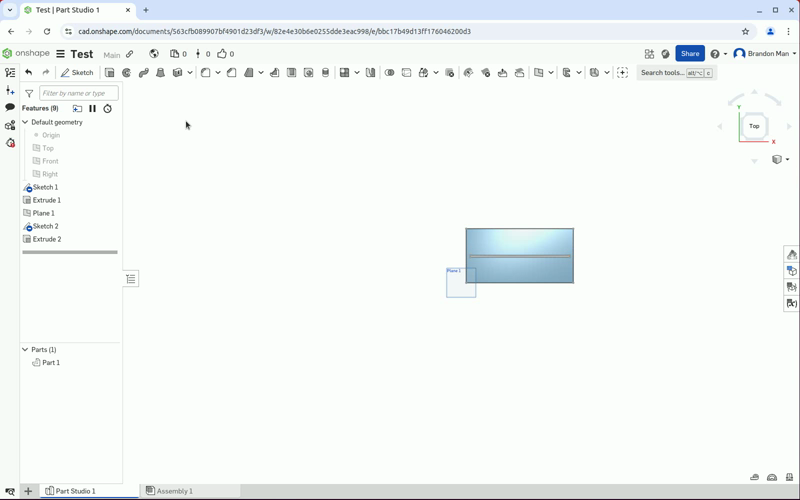
key(up, 3)
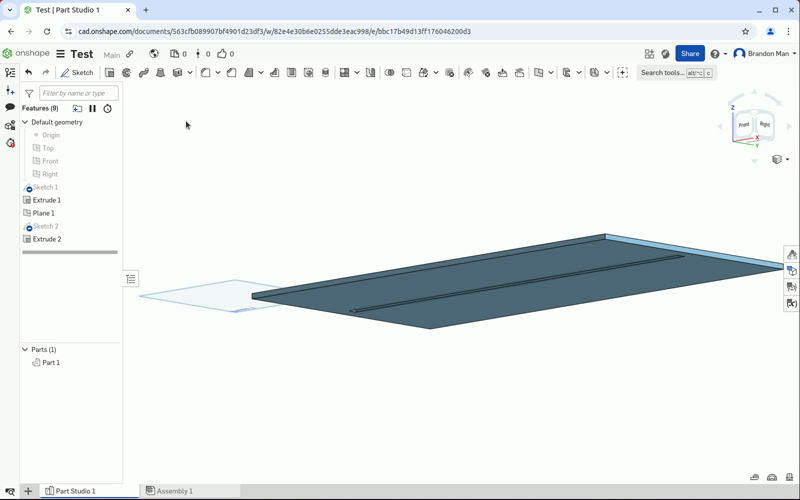
key(left, 3)
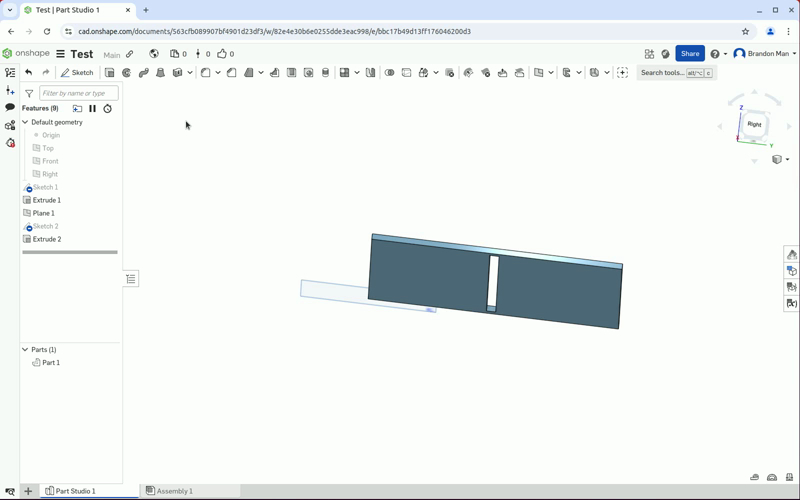
key(right, 3)
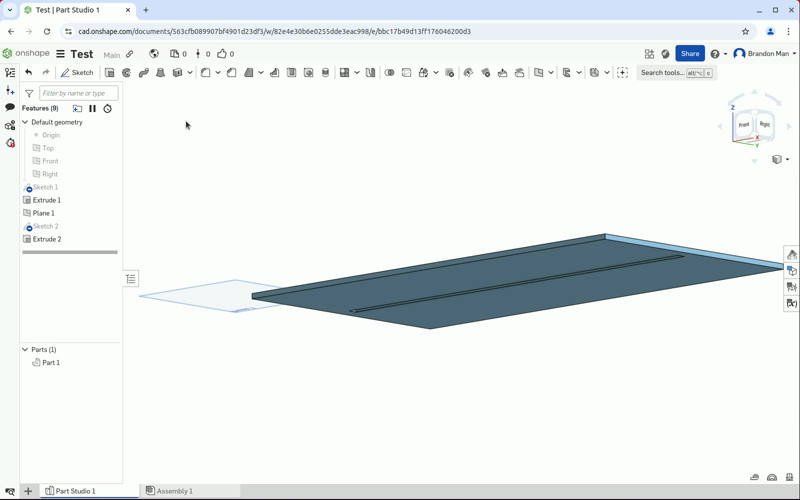
key(down, 3)
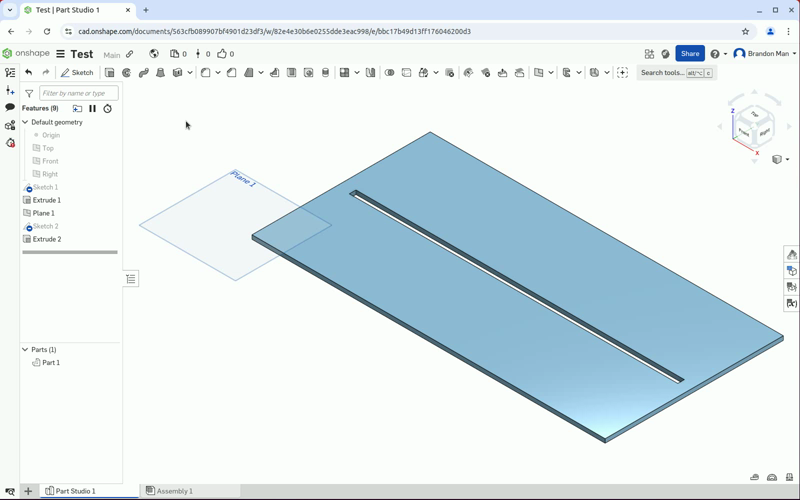
mouse_move(73, 189)
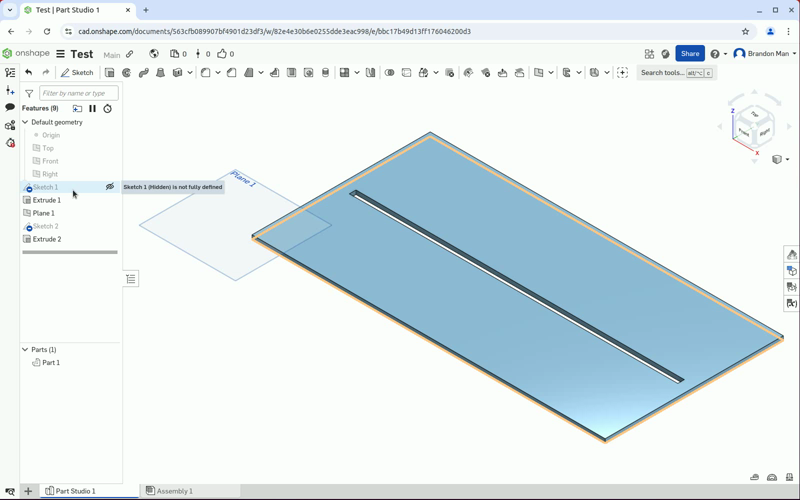
click(73, 189)